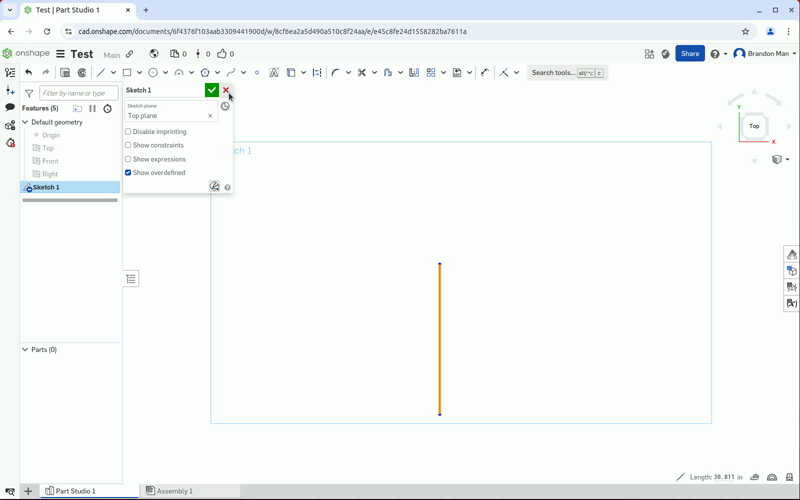
key(shift+h)
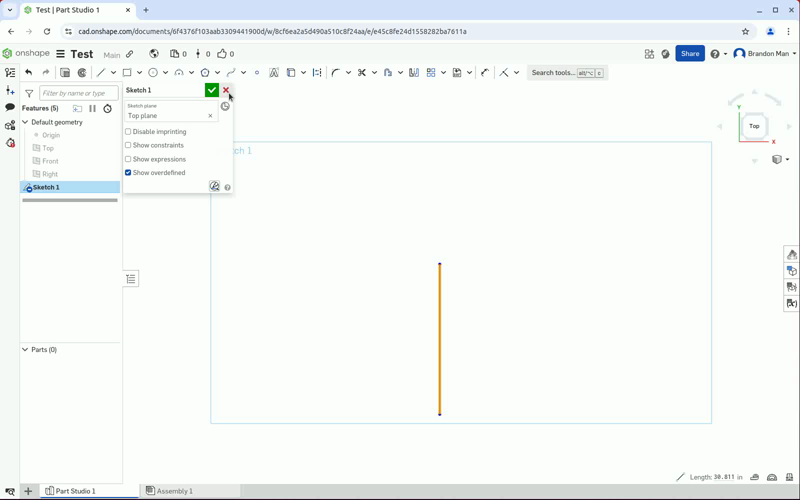
key(shift+s)
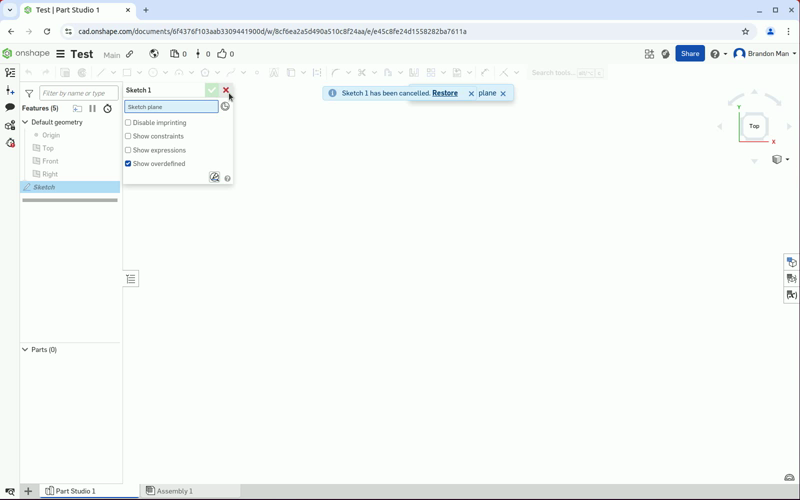
mouse_move(73, 150)
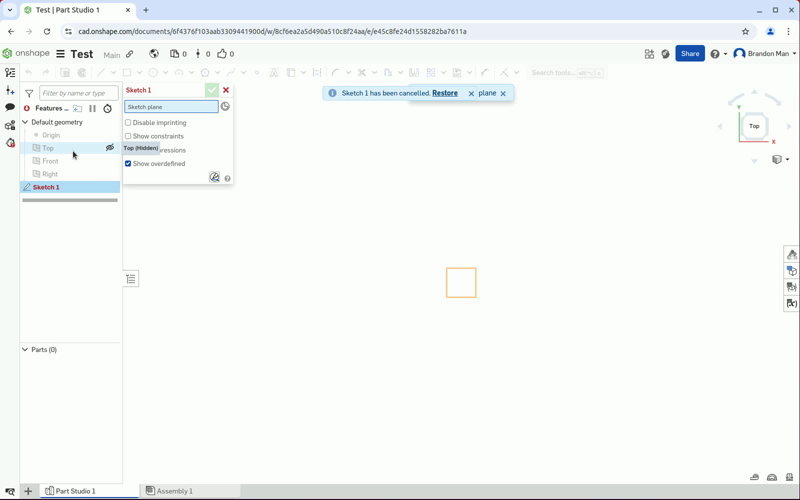
click(73, 150)
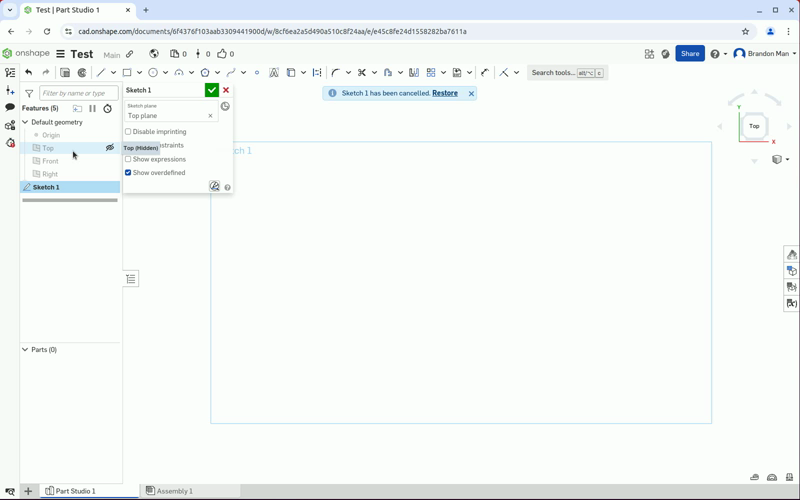
mouse_move(73, 352)
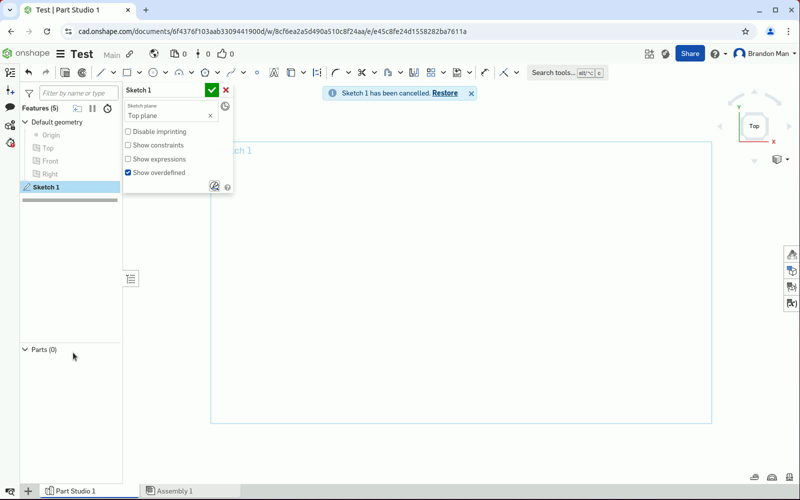
key(y)
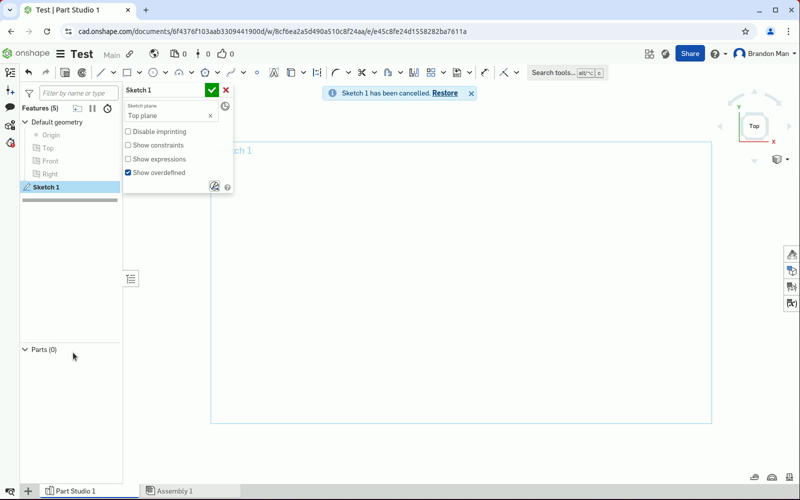
key(c)
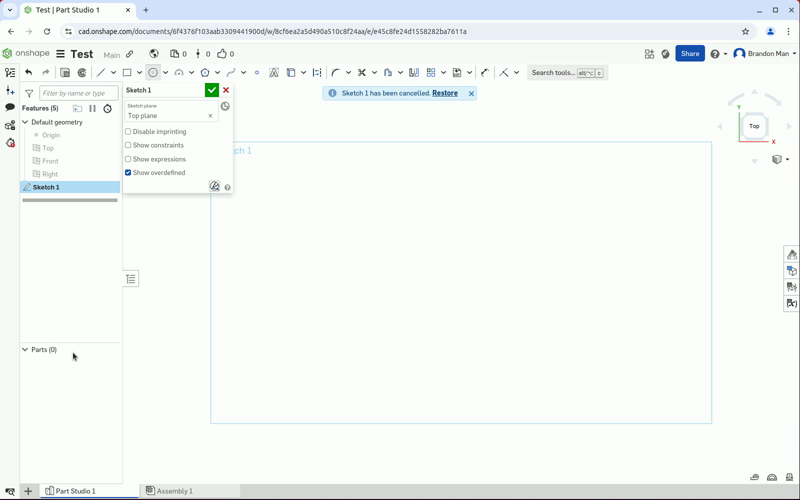
key_down(shift)
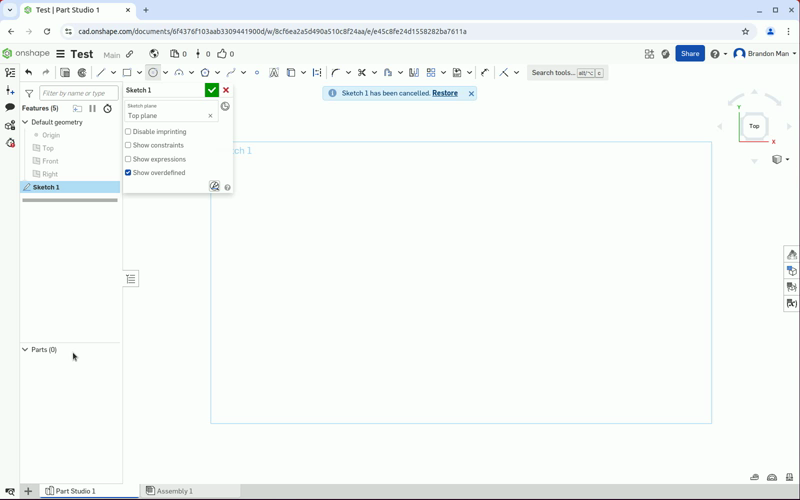
mouse_move(461, 282)
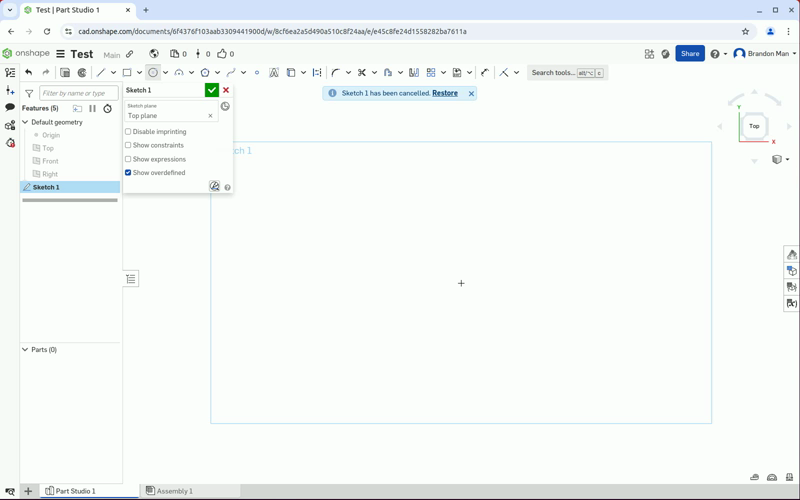
click(461, 282)
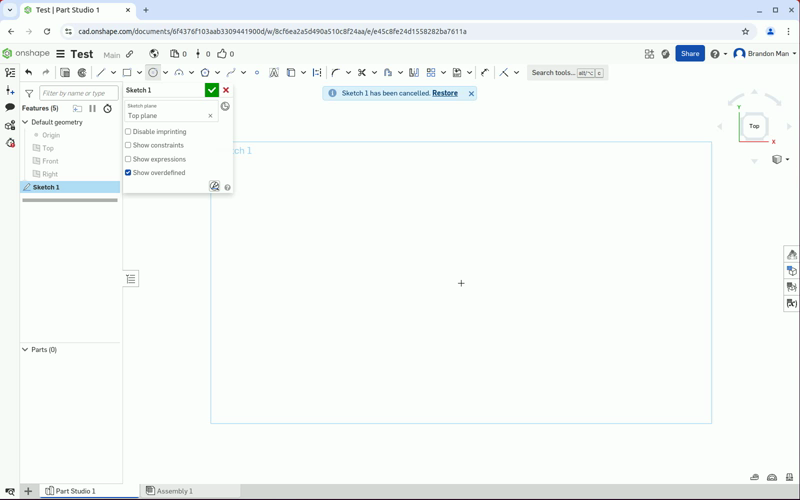
key_up(shift)
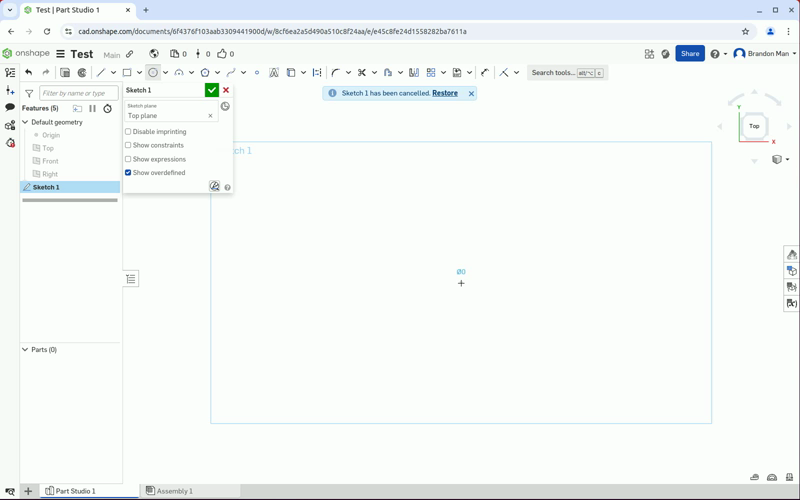
mouse_move(525, 282)
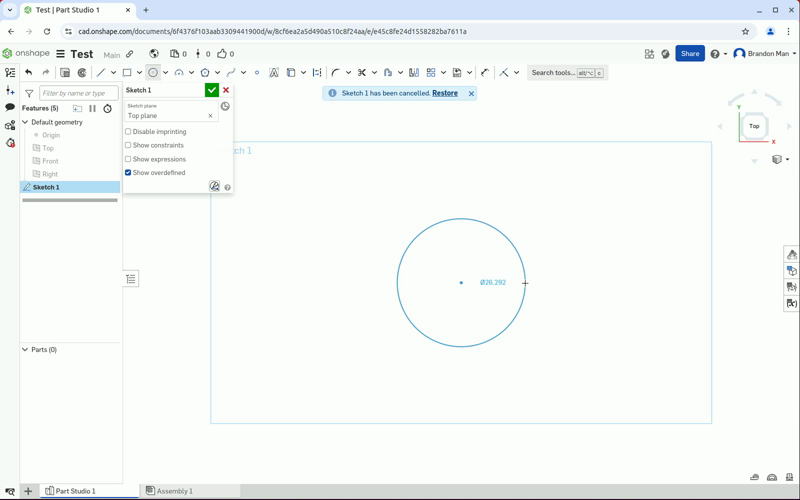
click(525, 282)
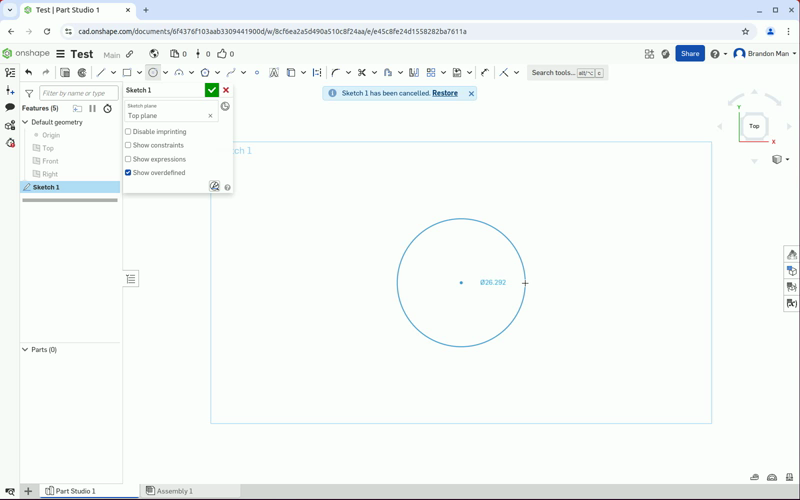
key(esc)
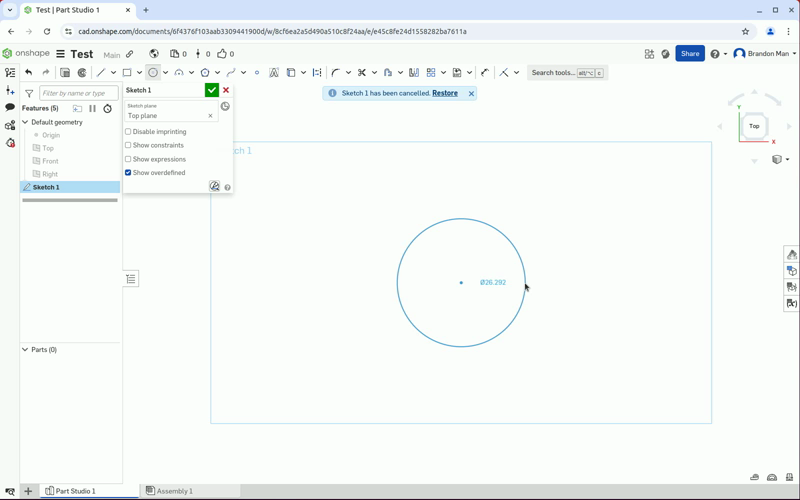
key(c)
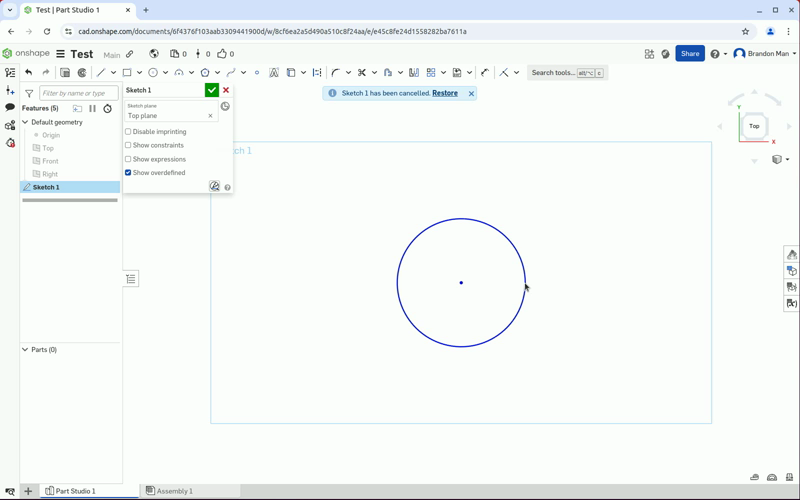
key_down(shift)
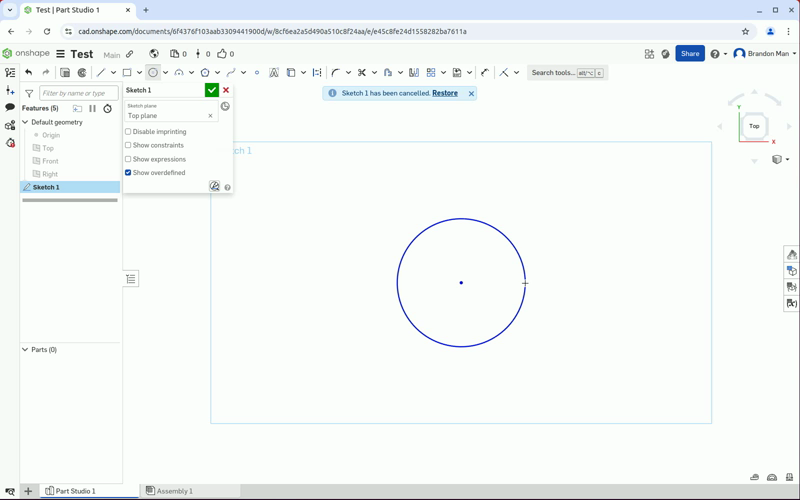
mouse_move(461, 282)
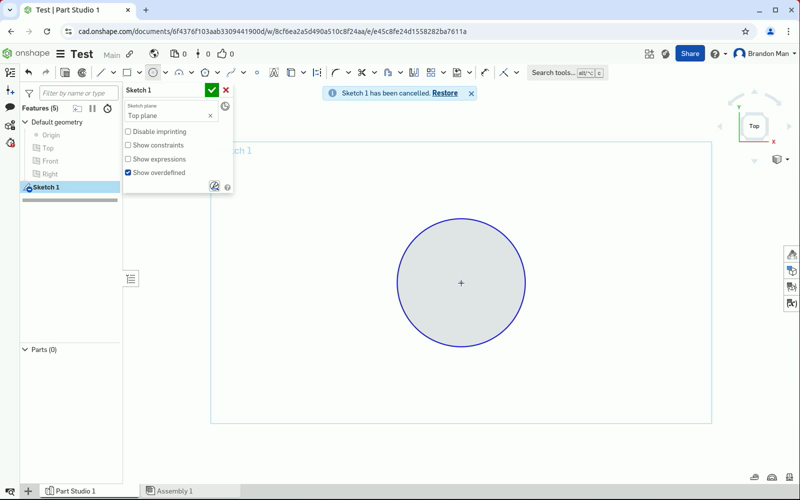
click(461, 282)
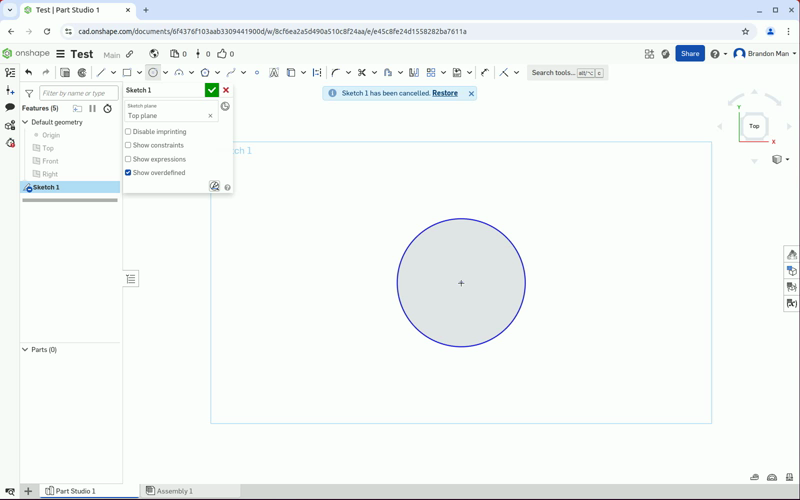
key_up(shift)
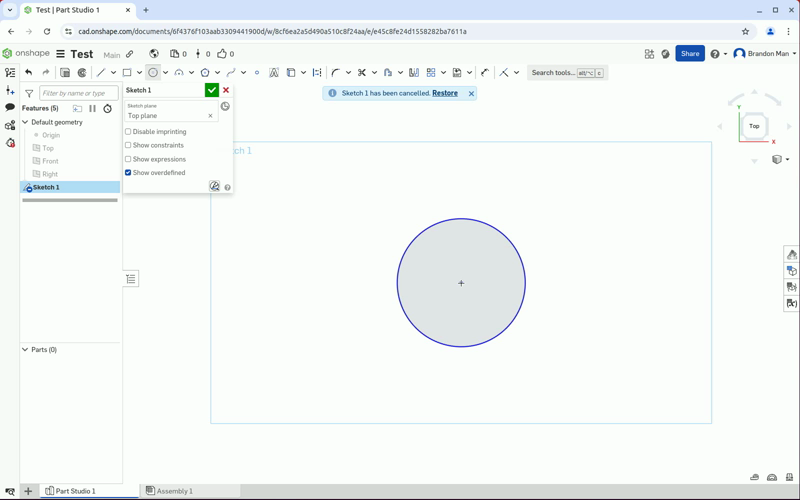
mouse_move(517, 282)
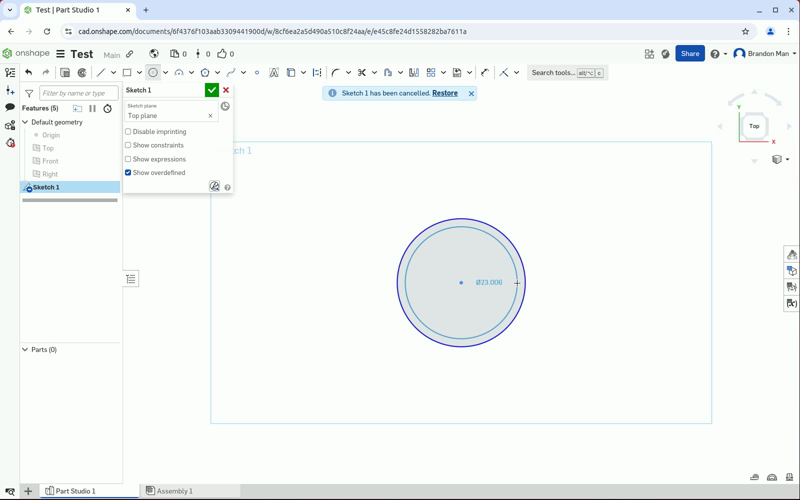
click(517, 282)
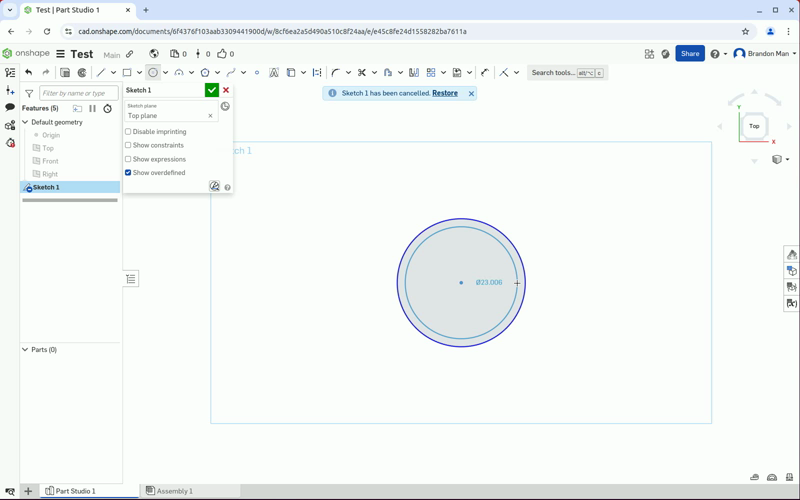
key(esc)
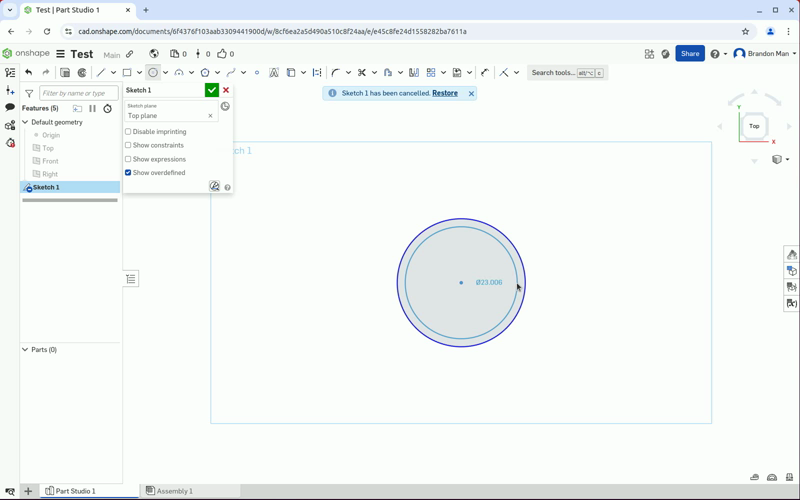
mouse_move(414, 321)
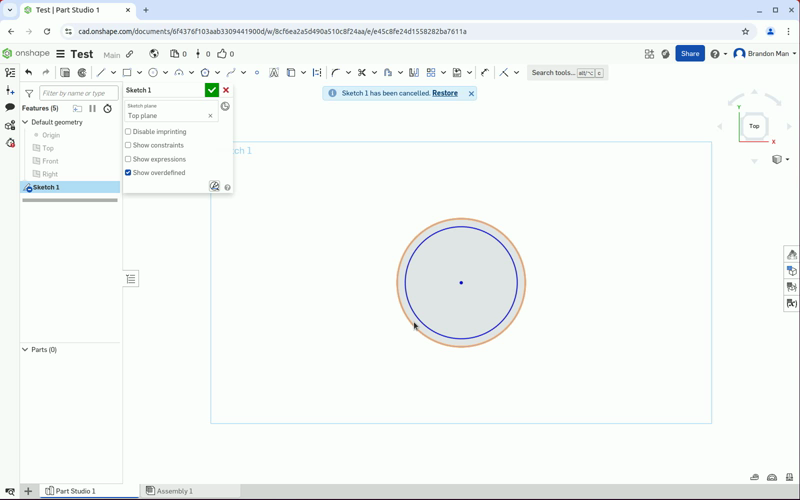
click(414, 321)
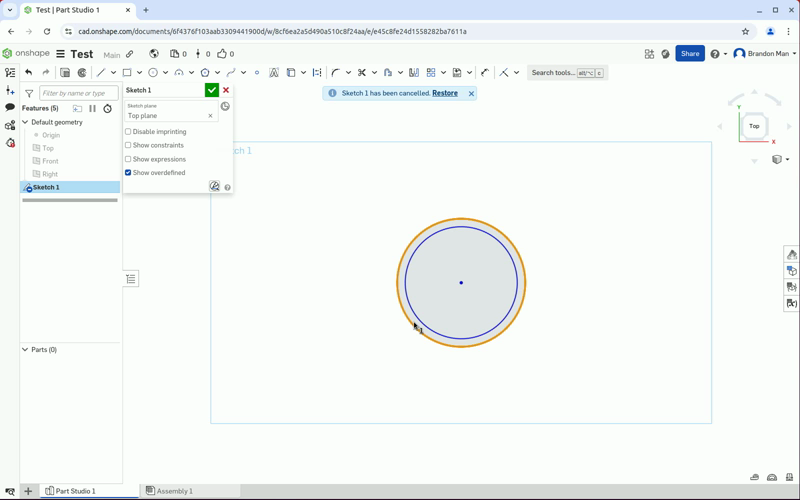
mouse_move(73, 352)
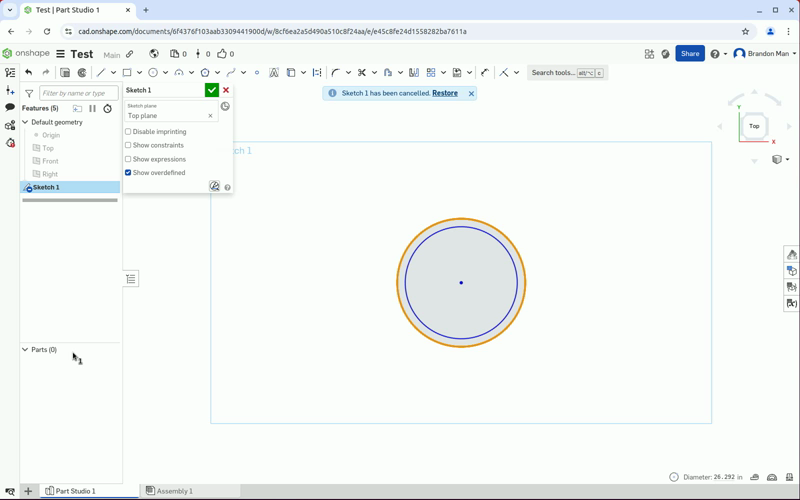
key(shift+y)
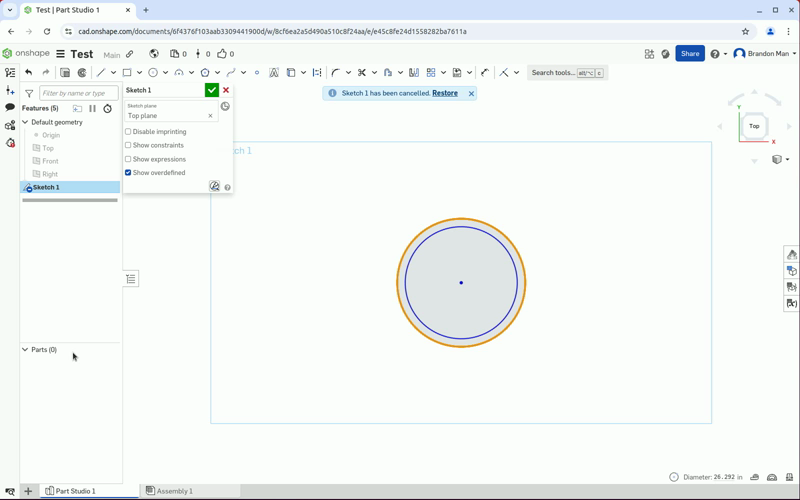
key(shift+e)
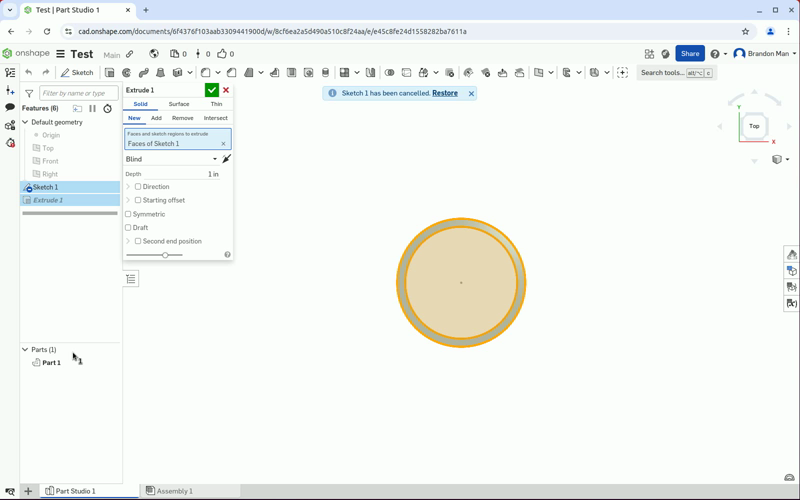
mouse_move(143, 106)
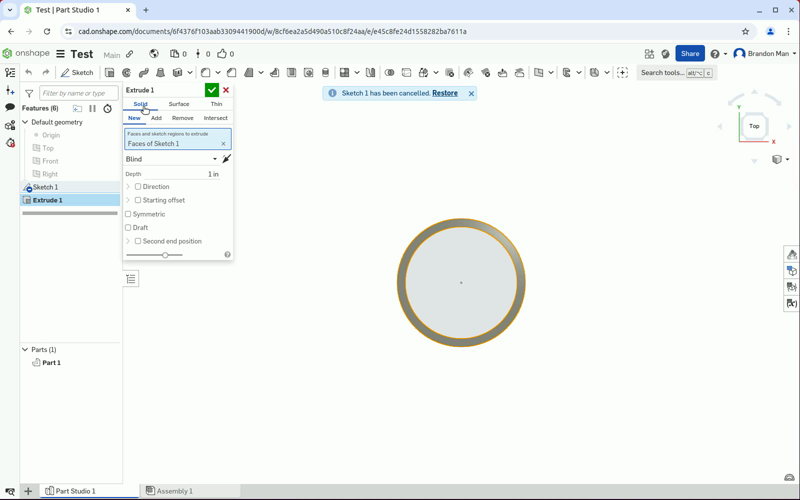
click(143, 106)
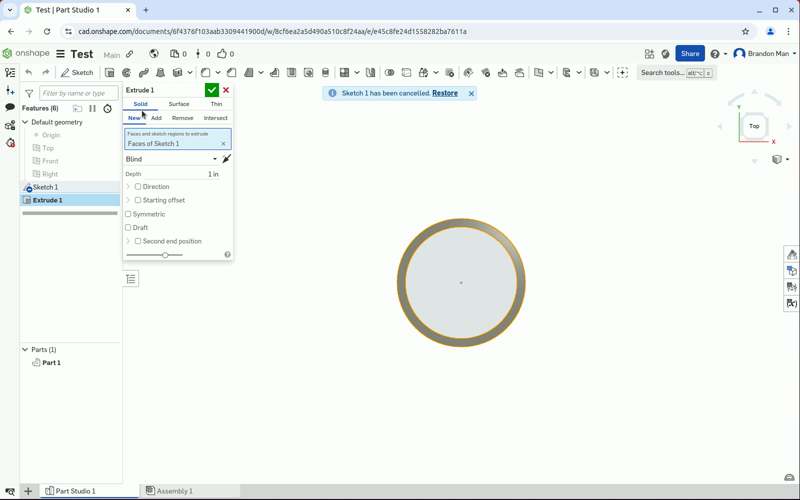
mouse_move(137, 120)
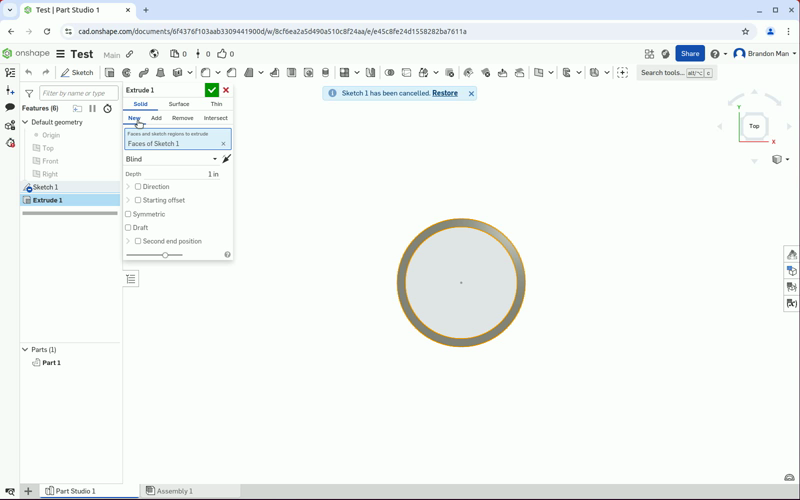
click(137, 120)
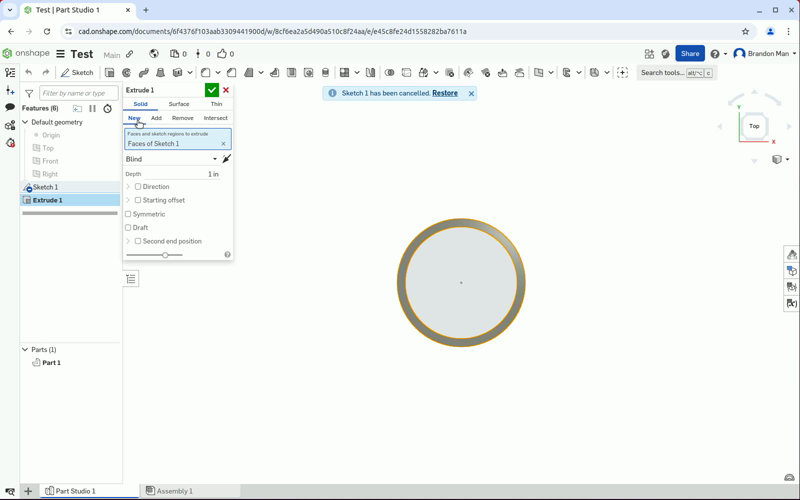
key(tab, 4)
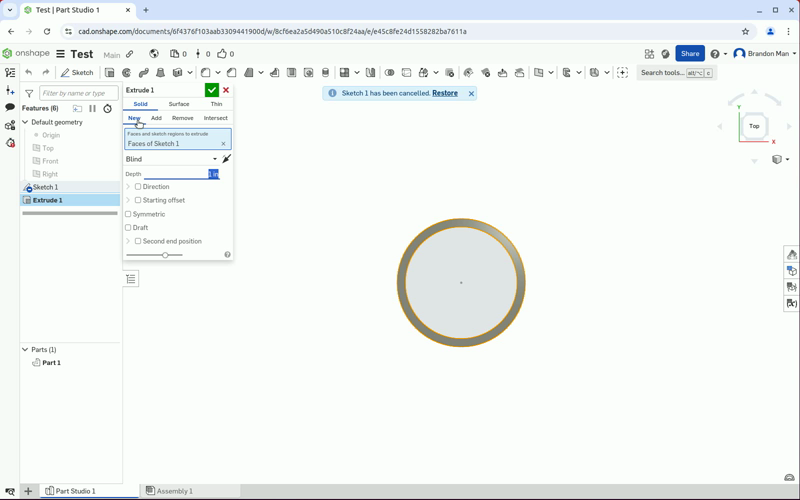
text(23.108)
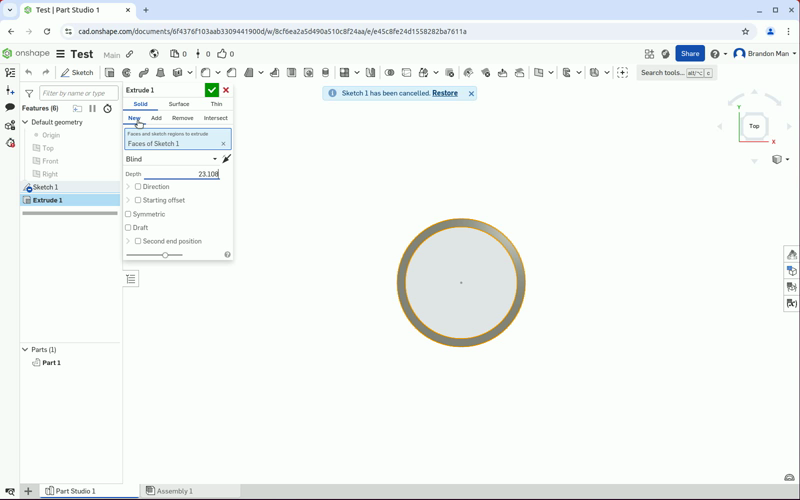
key(tab, 3)
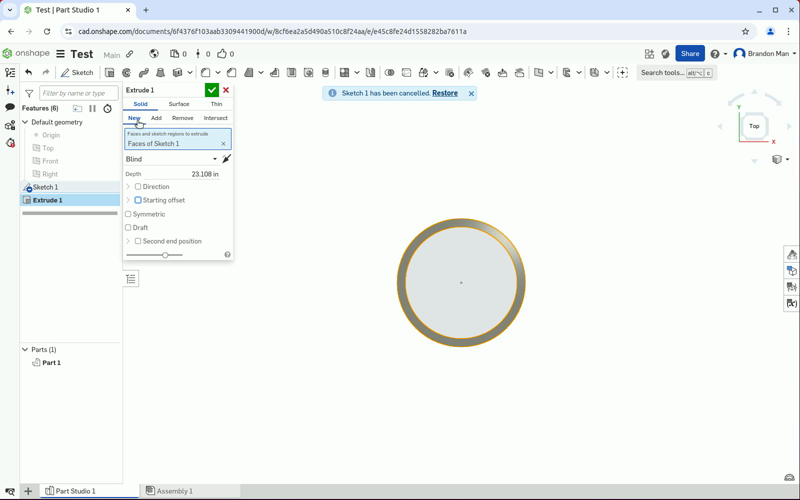
key(tab, 2)
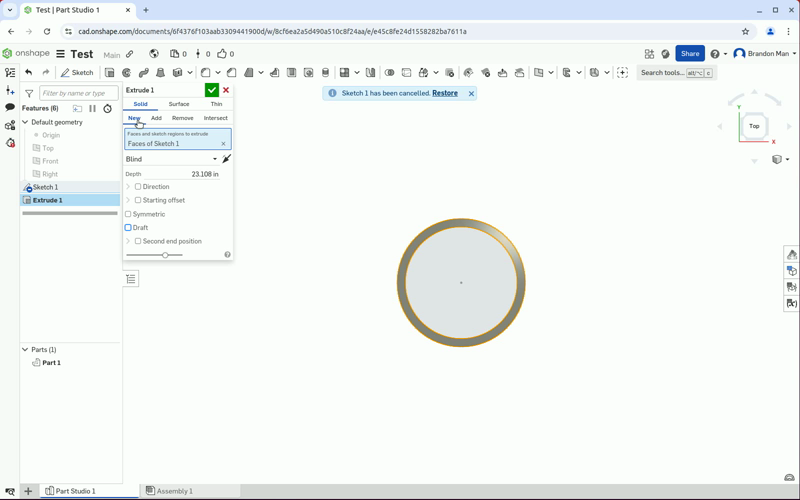
key(space)
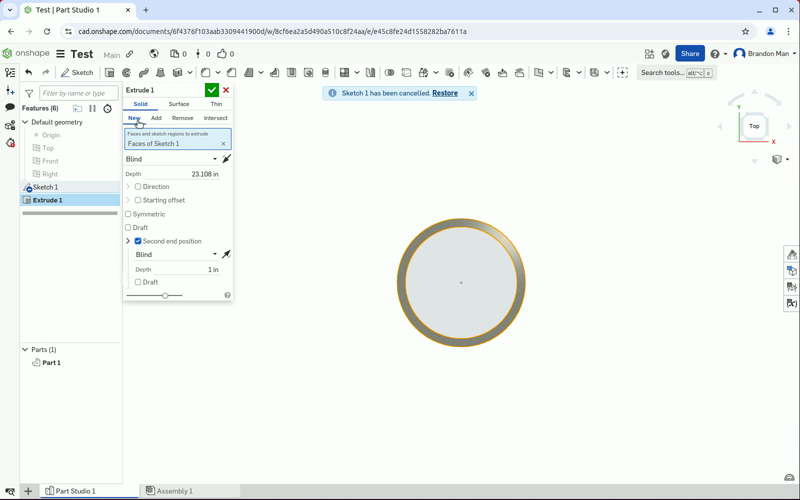
key(tab, 3)
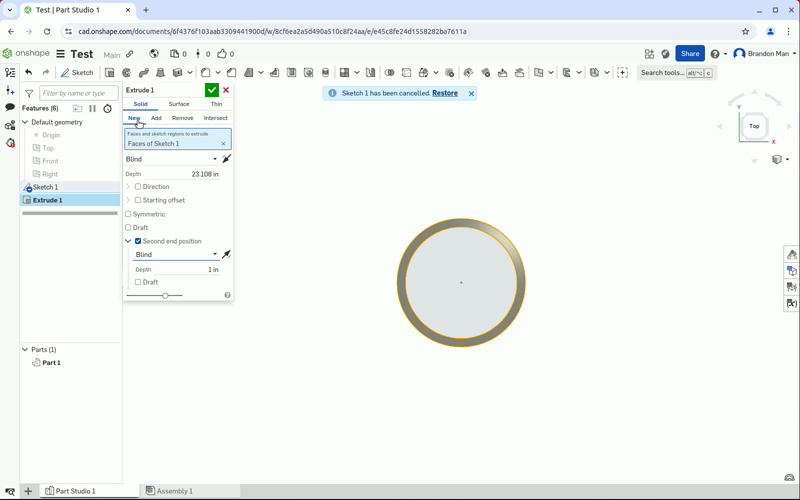
text(23.108)
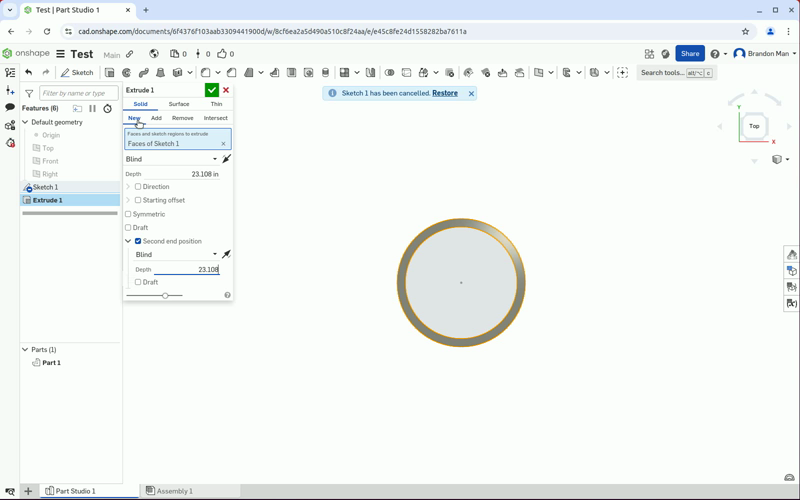
key(enter)
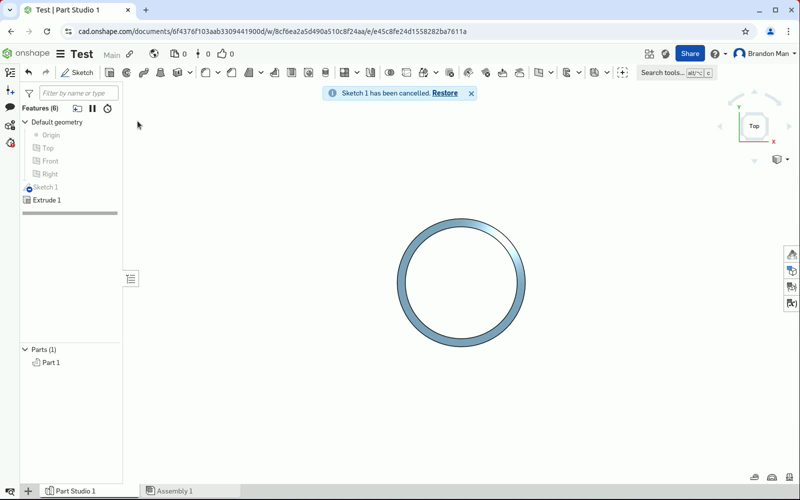
key(shift+h)
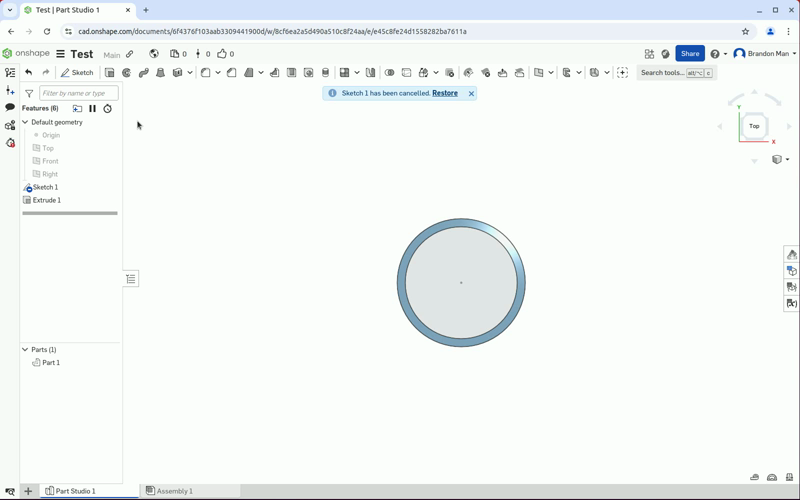
key(shift+h)
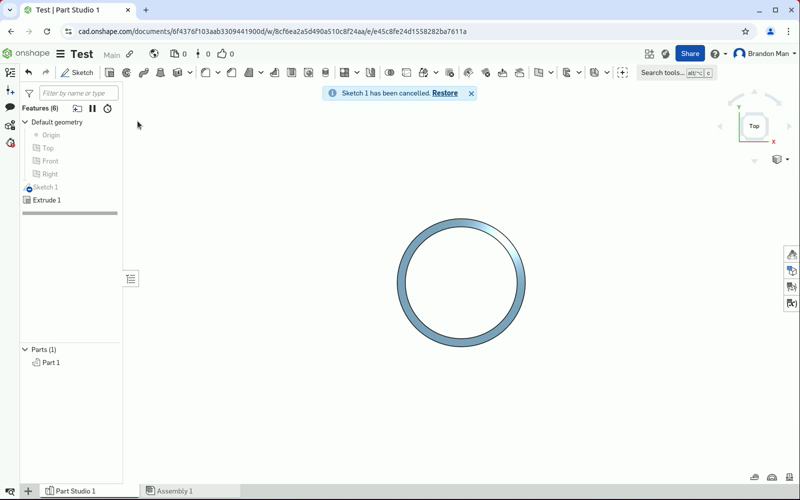
mouse_move(73, 189)
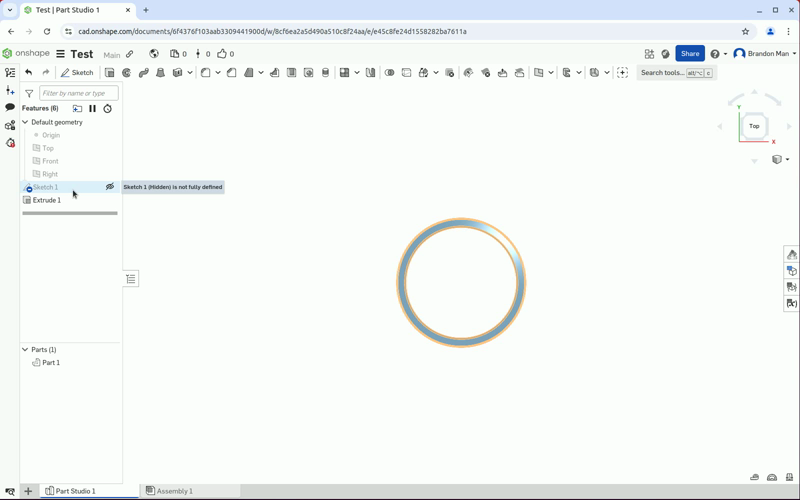
click(73, 189)
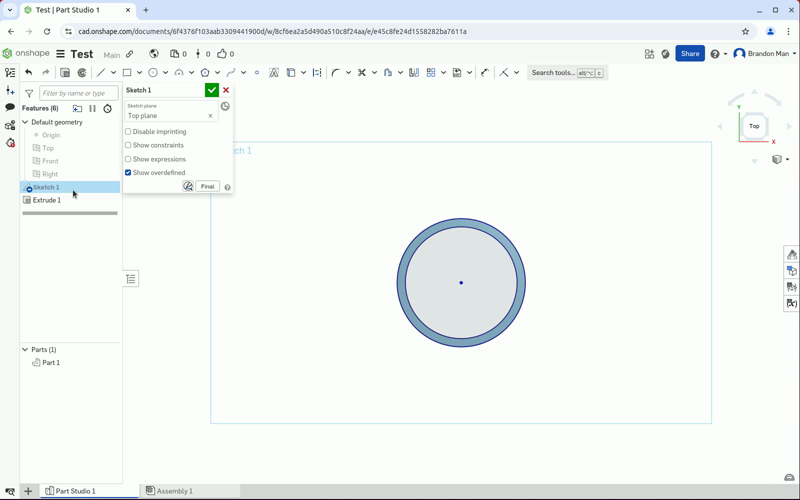
mouse_move(229, 92)
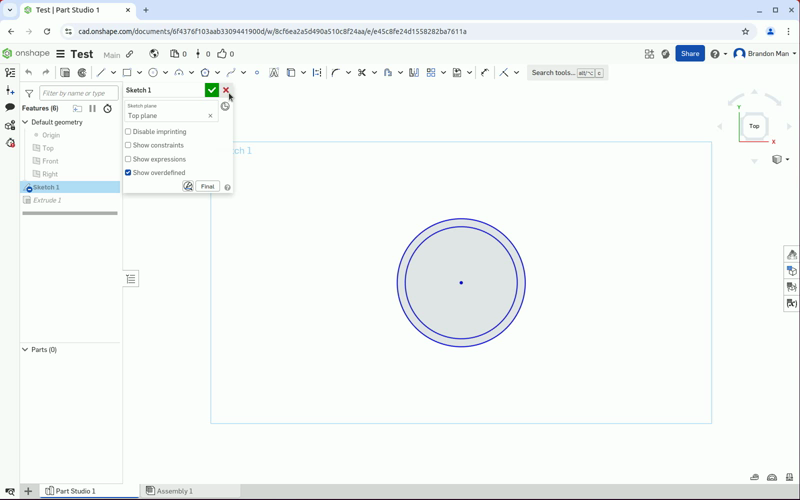
click(229, 92)
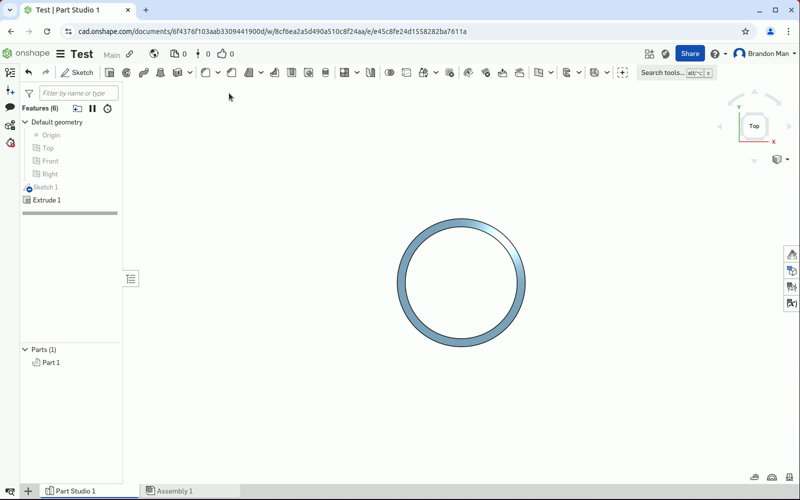
mouse_move(73, 352)
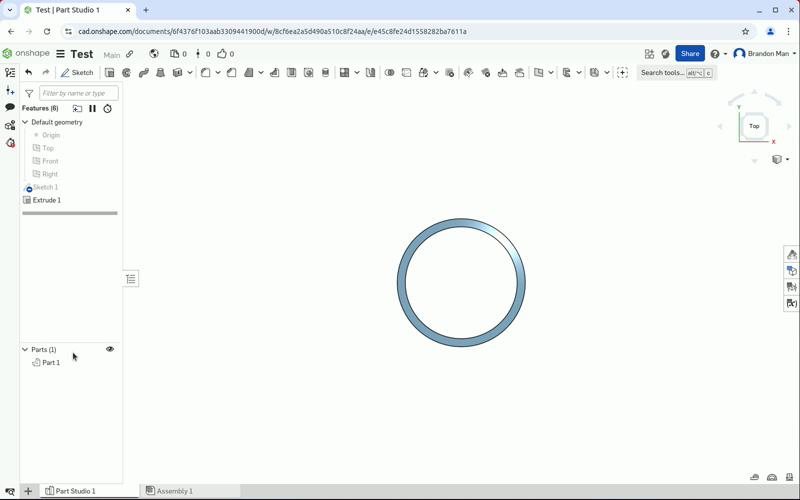
key(y)
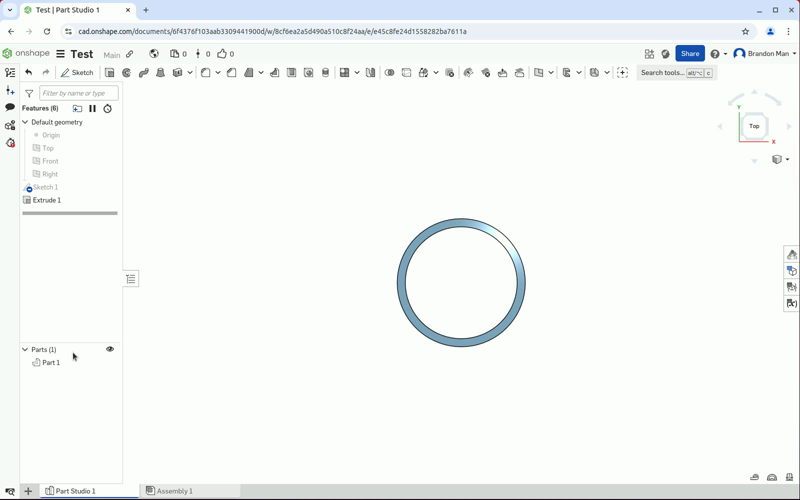
key(shift+p)
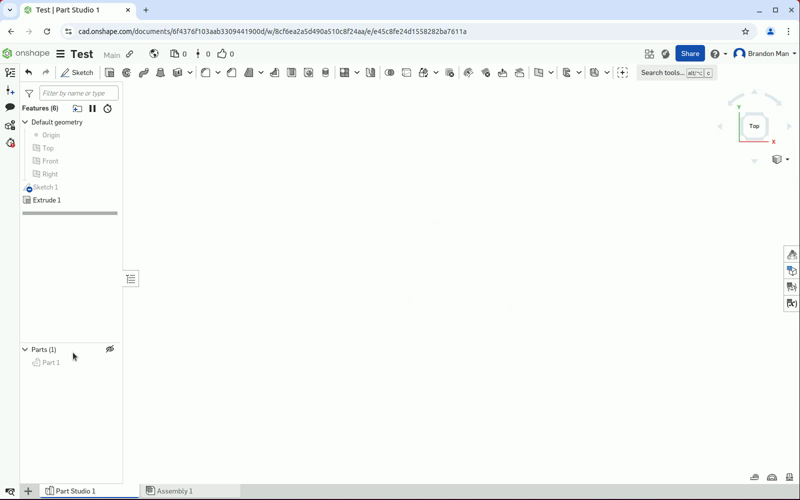
key(space)
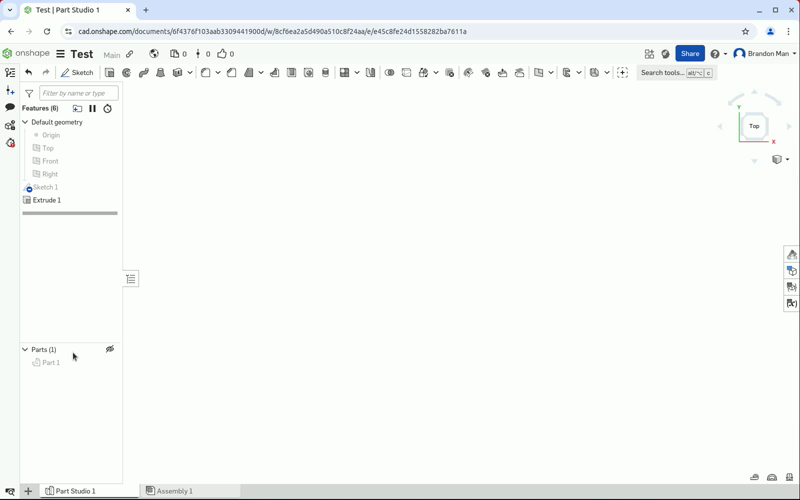
key_down(shift)
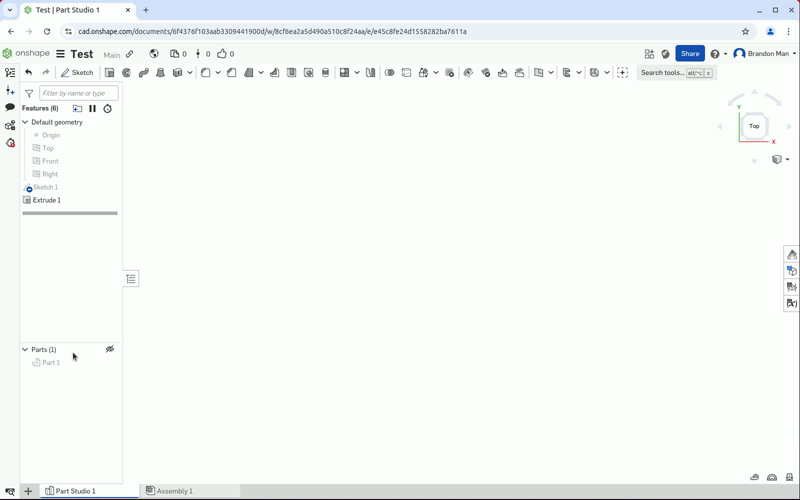
key(up)
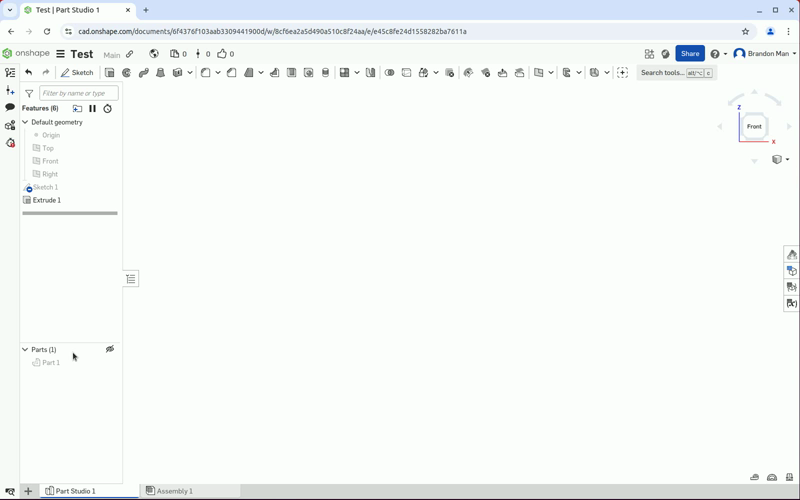
key_up(shift)
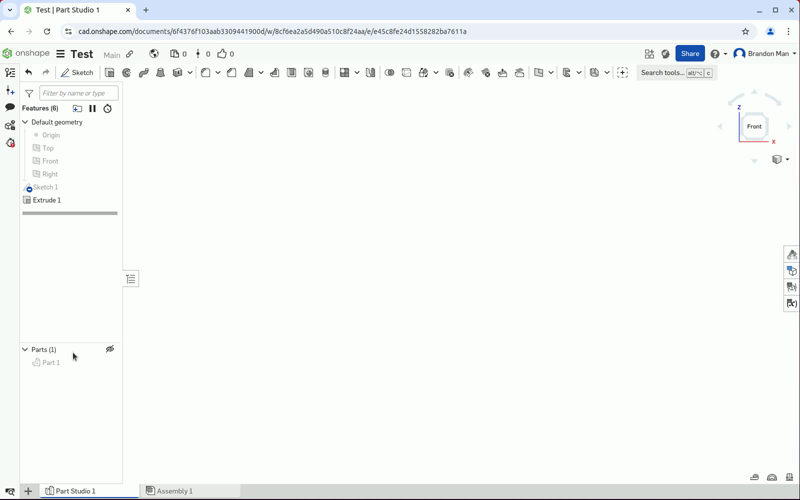
key(space)
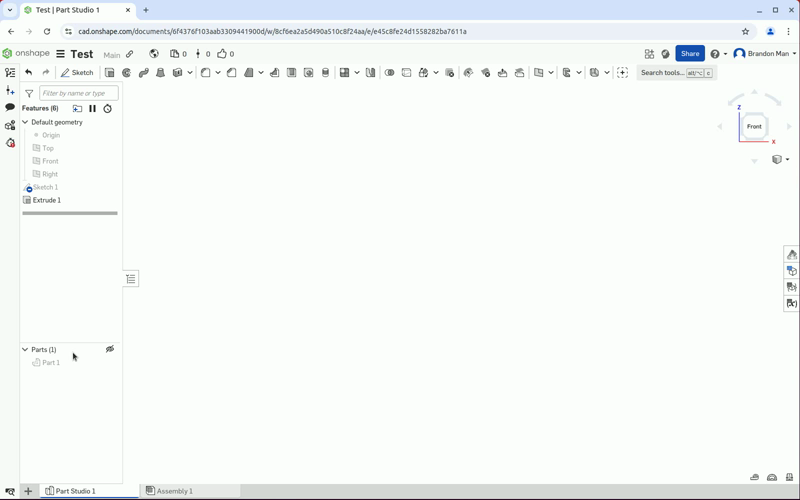
key_down(shift)
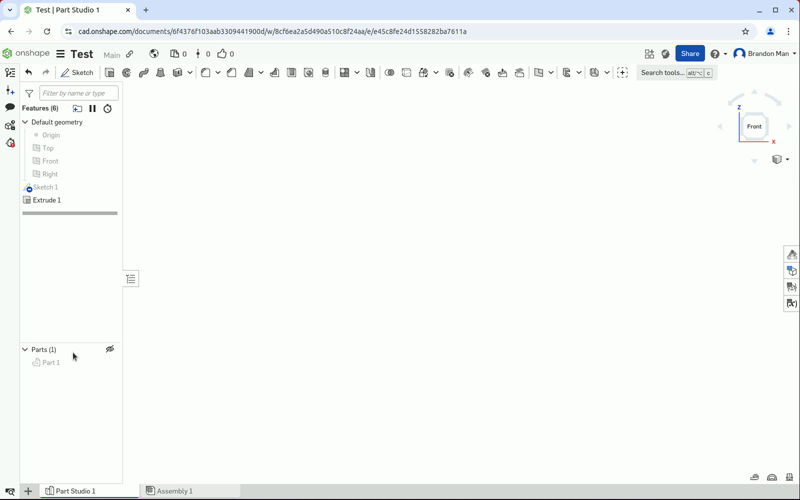
key(left)
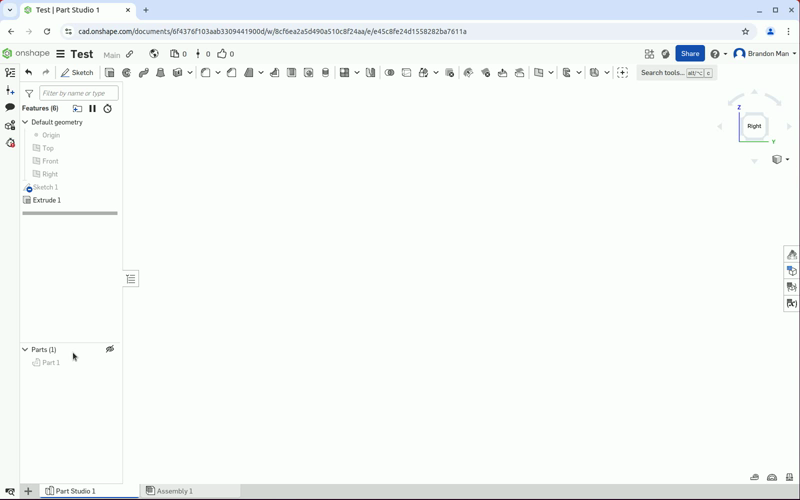
key_up(shift)
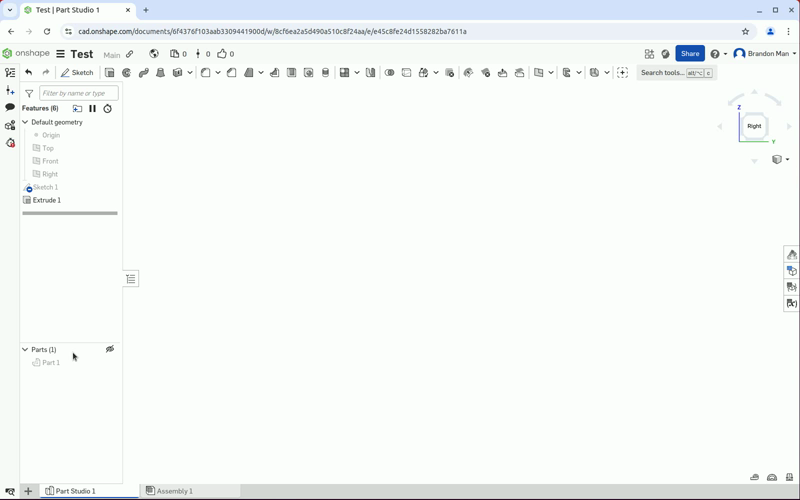
mouse_move(73, 352)
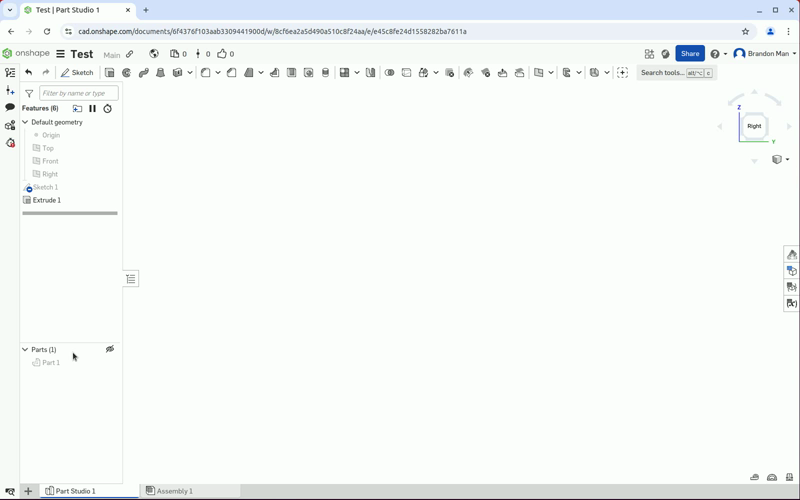
key(shift+y)
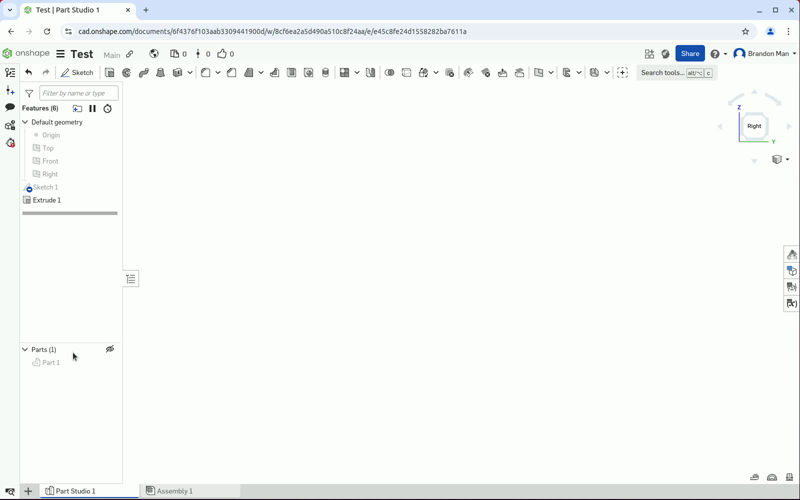
key(shift+s)
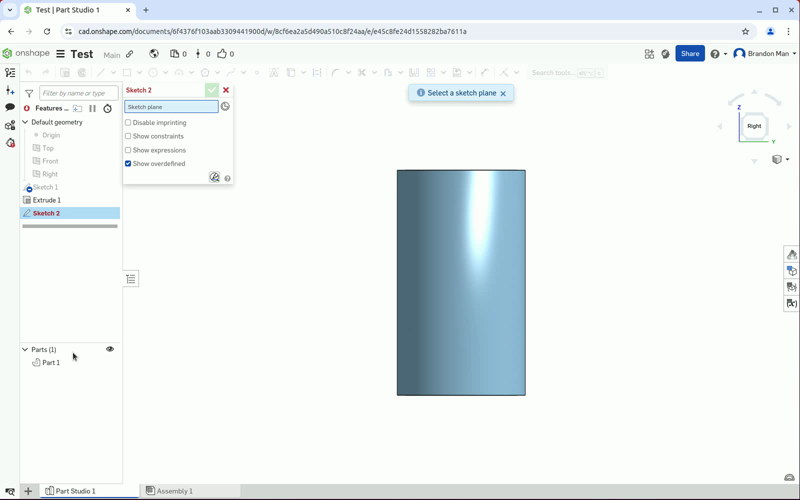
mouse_move(73, 176)
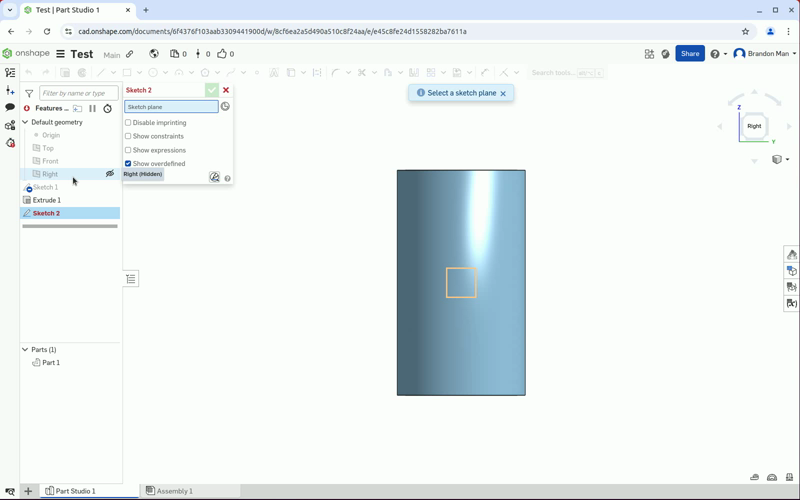
click(73, 176)
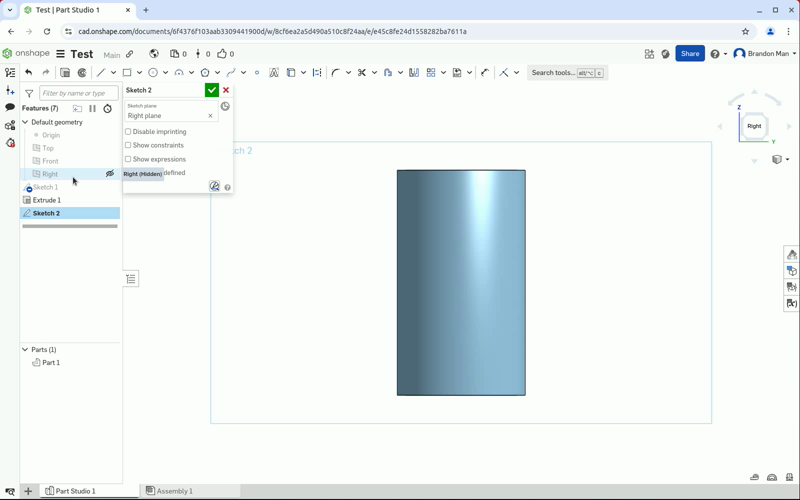
mouse_move(73, 352)
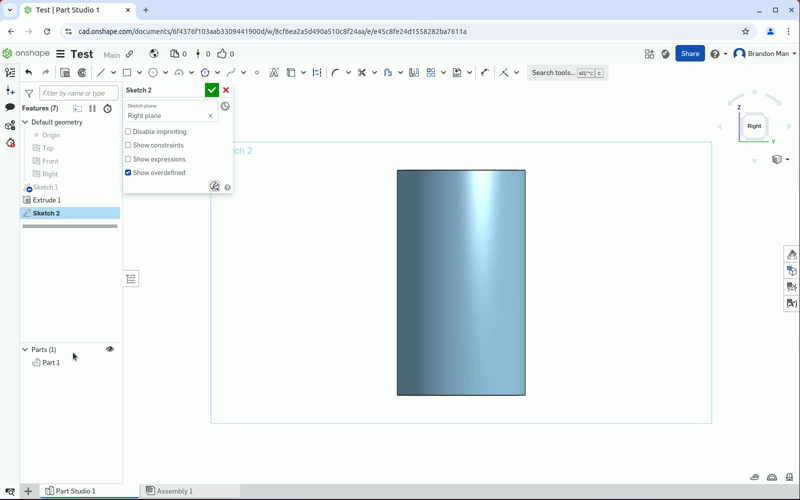
key(y)
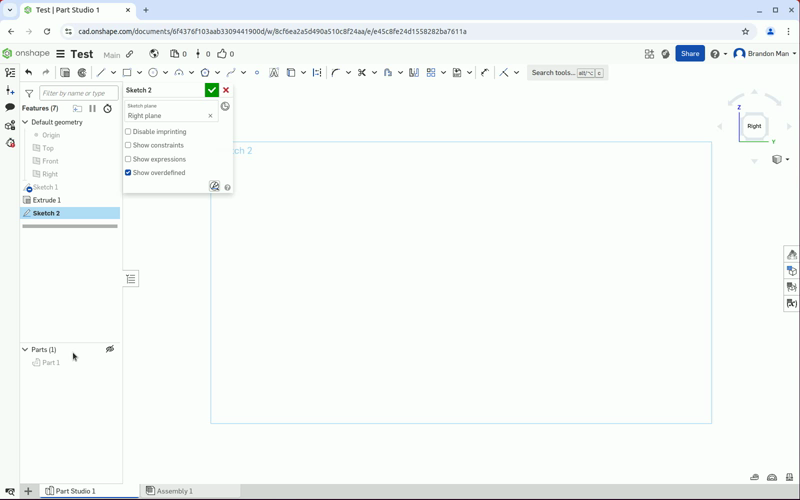
key(c)
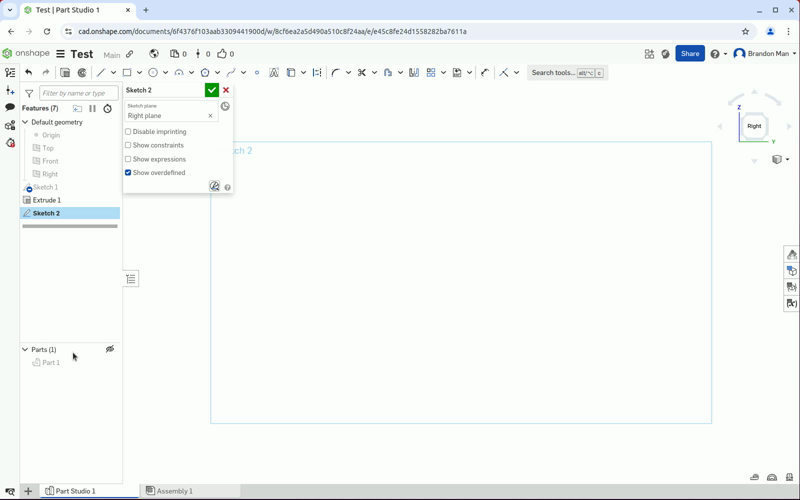
key_down(shift)
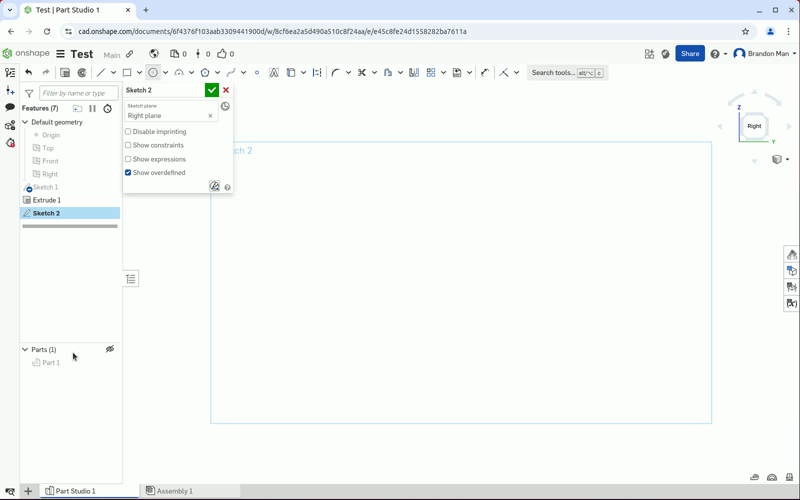
mouse_move(461, 282)
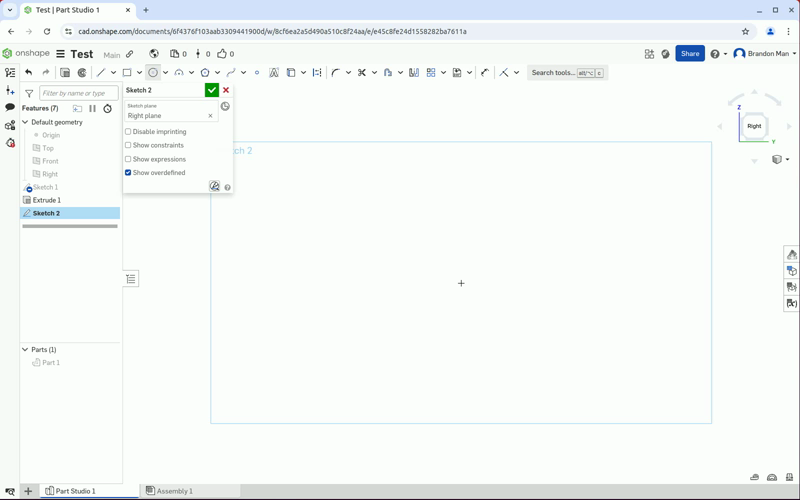
click(461, 282)
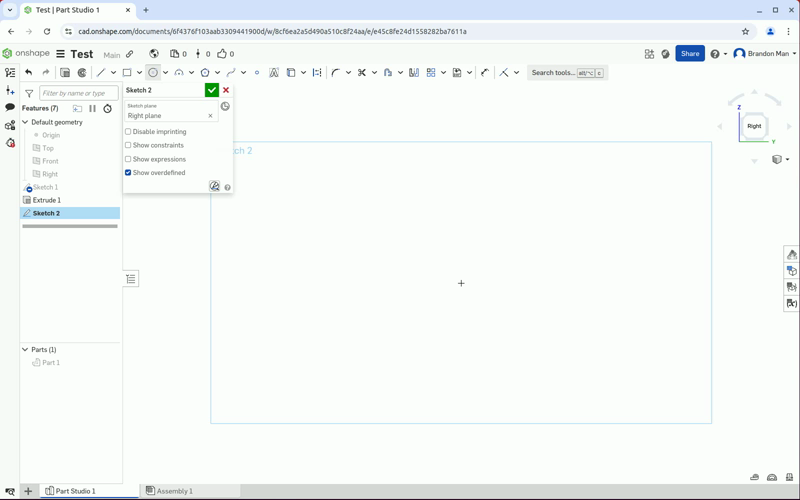
key_up(shift)
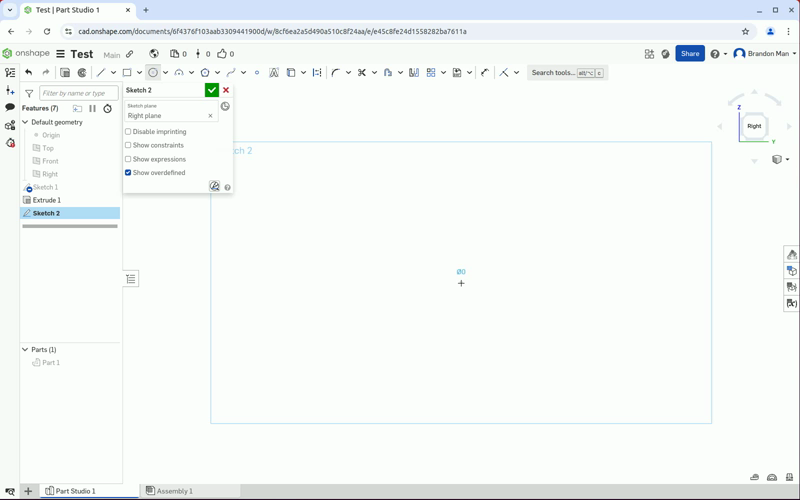
mouse_move(525, 282)
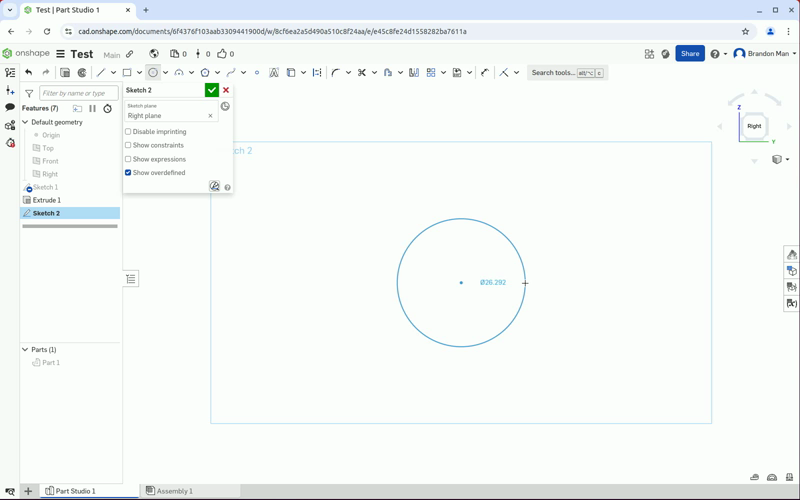
click(525, 282)
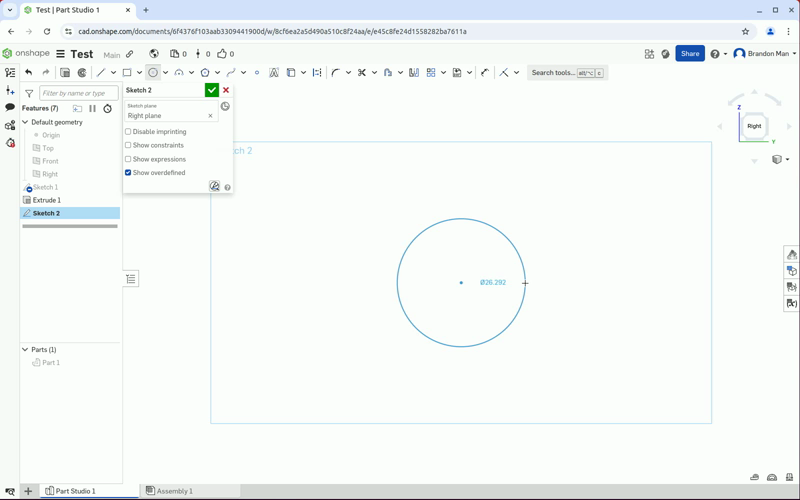
key(esc)
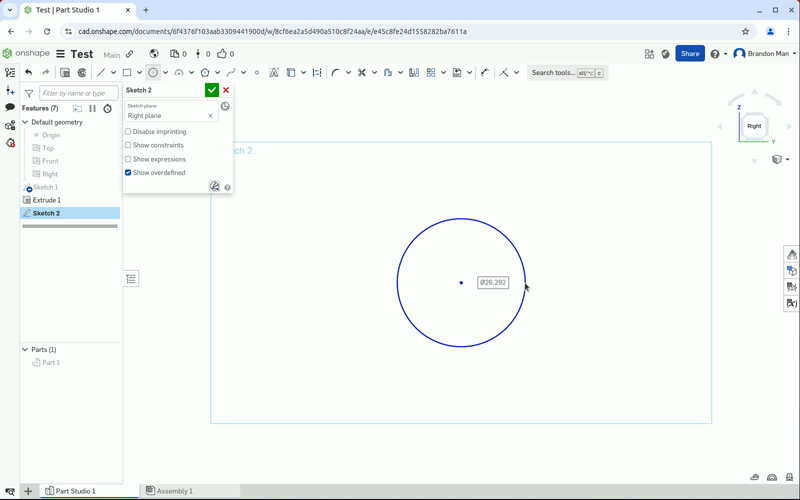
key(c)
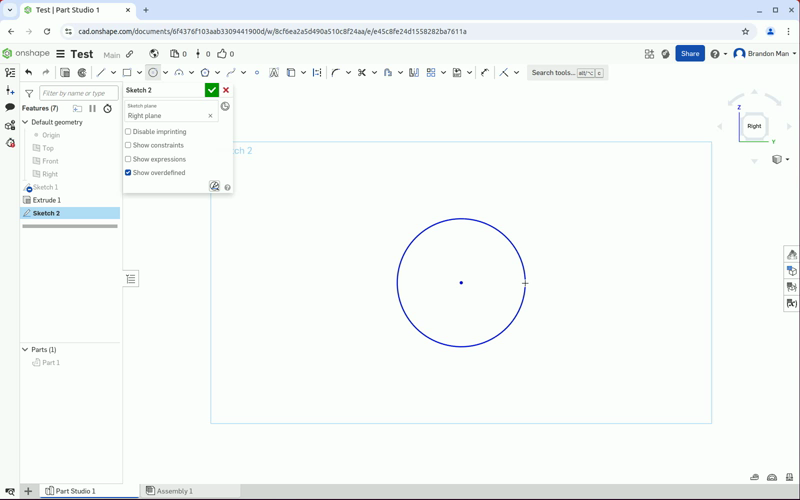
key_down(shift)
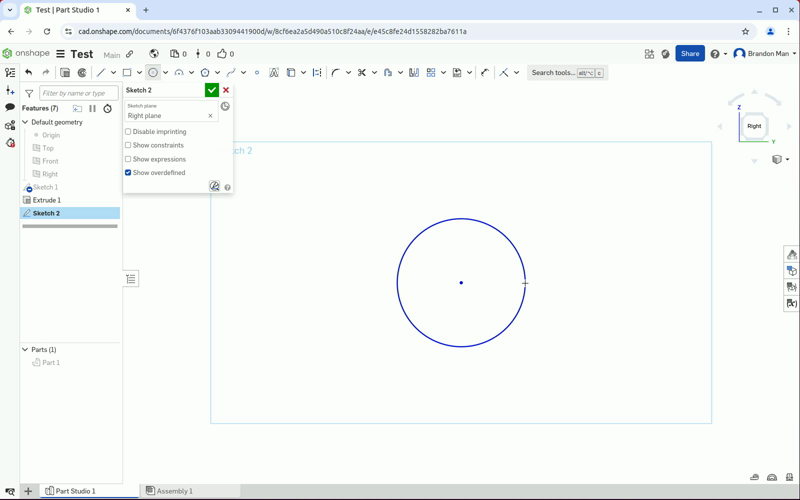
mouse_move(461, 282)
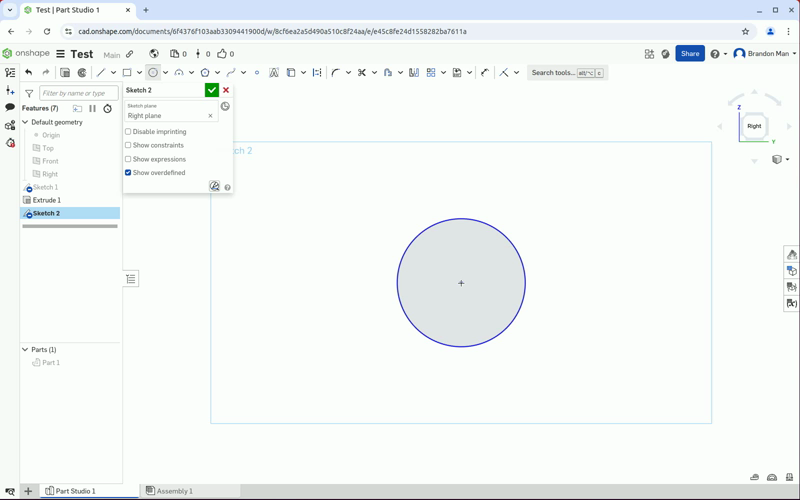
click(461, 282)
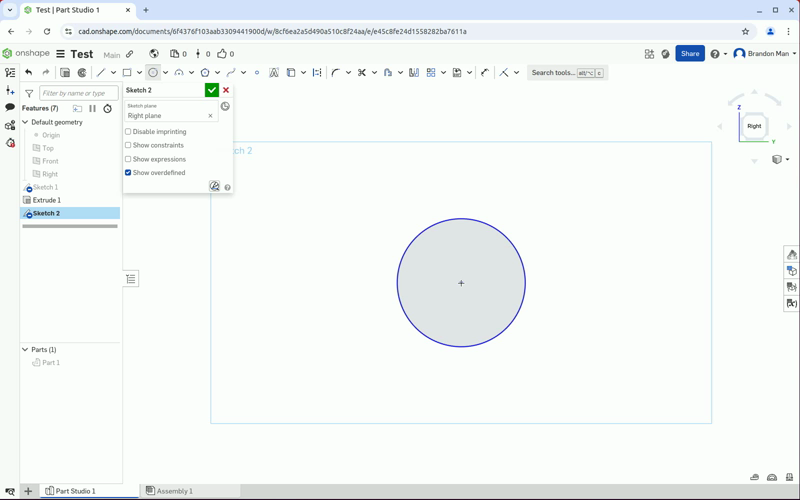
key_up(shift)
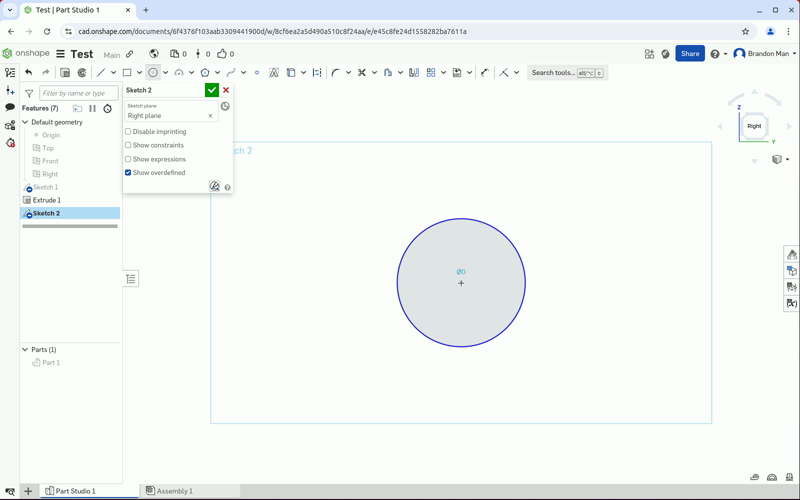
mouse_move(517, 282)
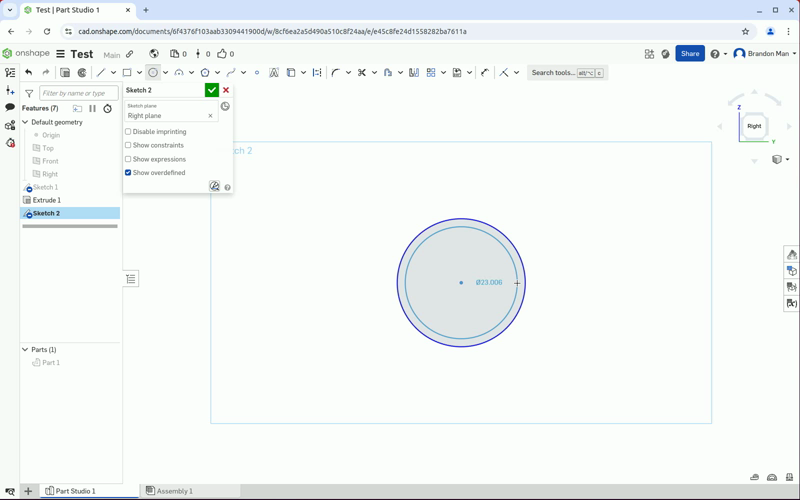
click(517, 282)
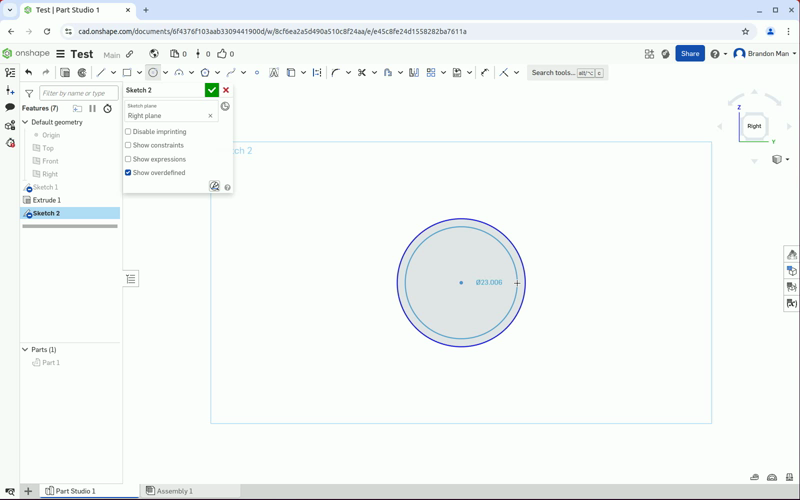
key(esc)
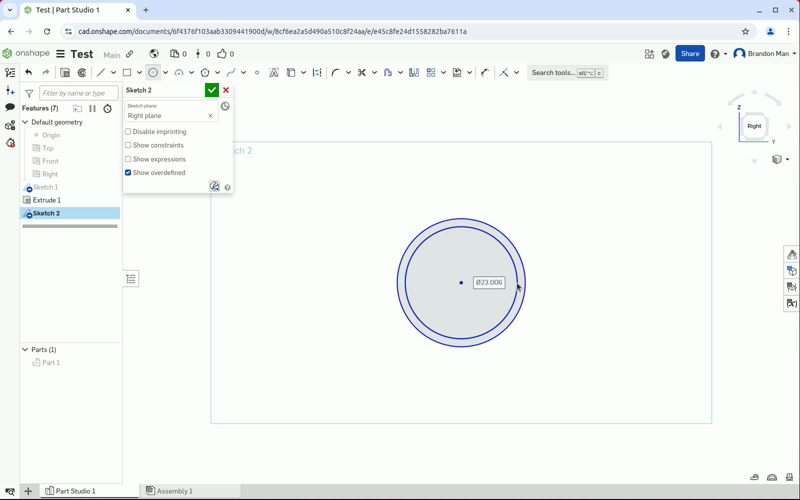
mouse_move(520, 283)
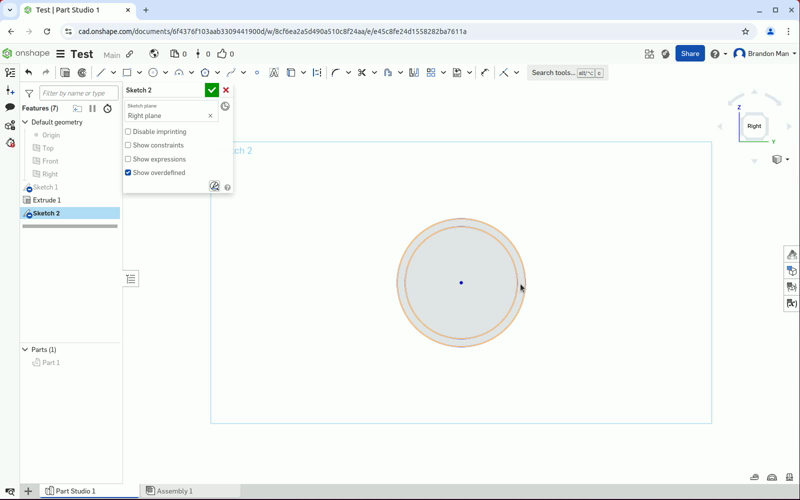
click(520, 283)
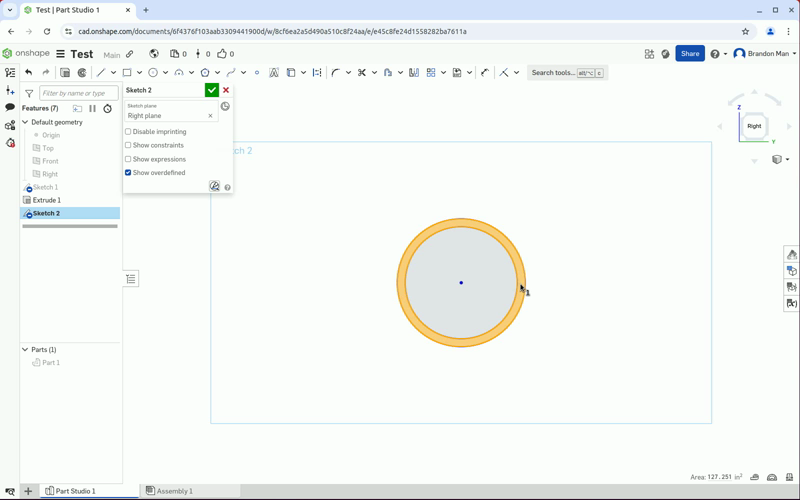
mouse_move(73, 352)
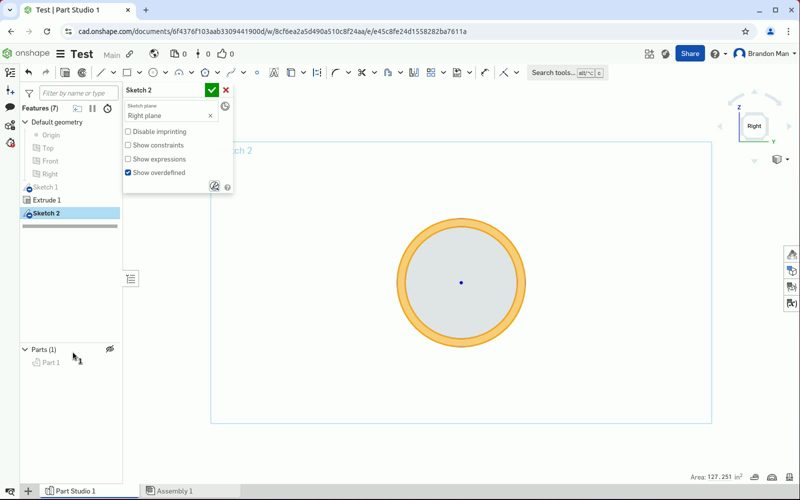
key(shift+y)
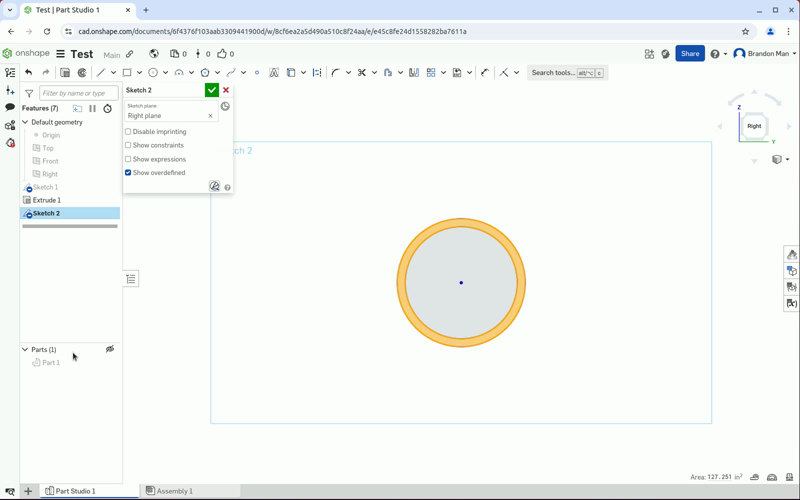
key(shift+e)
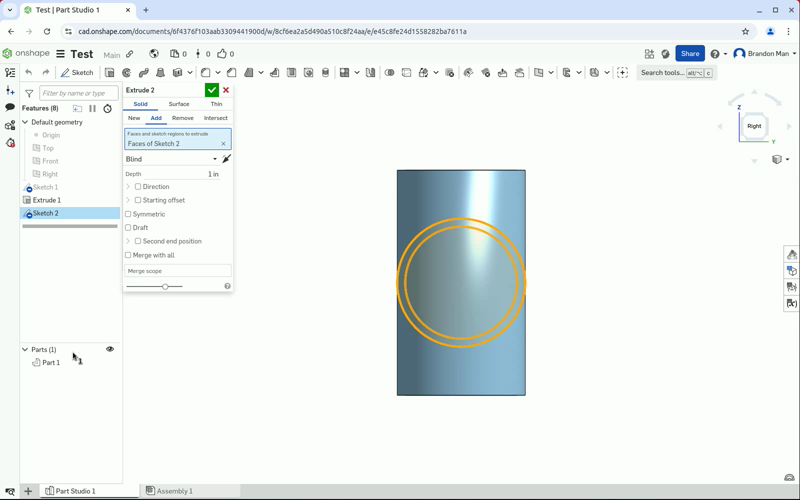
mouse_move(143, 106)
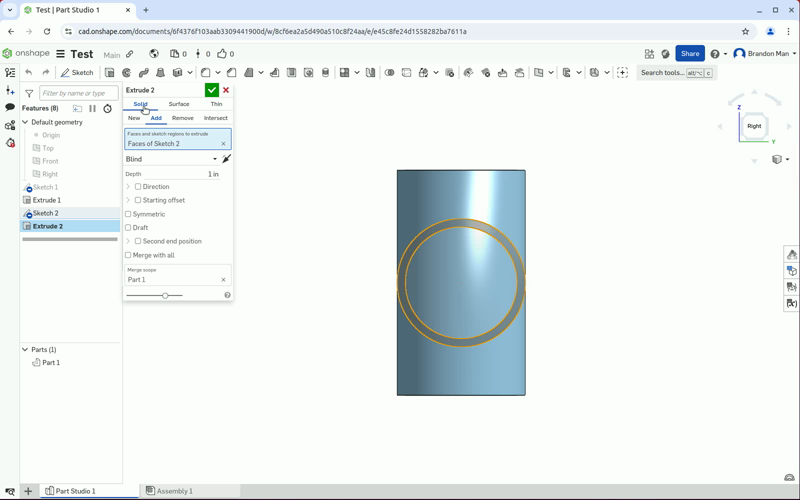
click(143, 106)
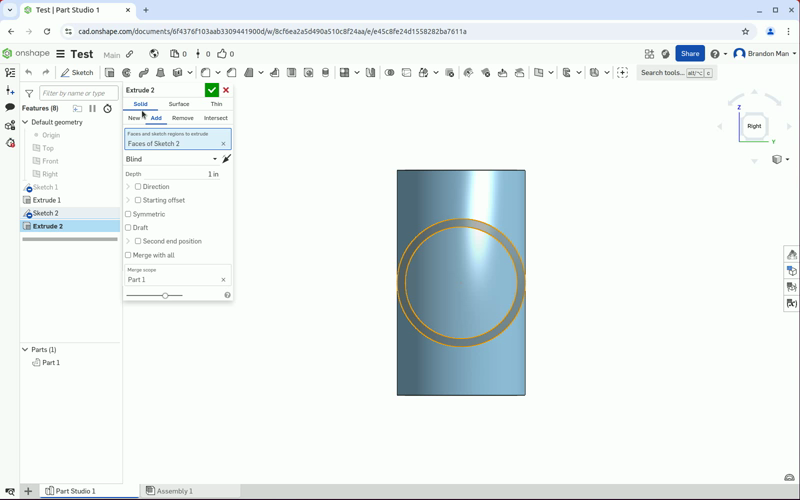
mouse_move(137, 120)
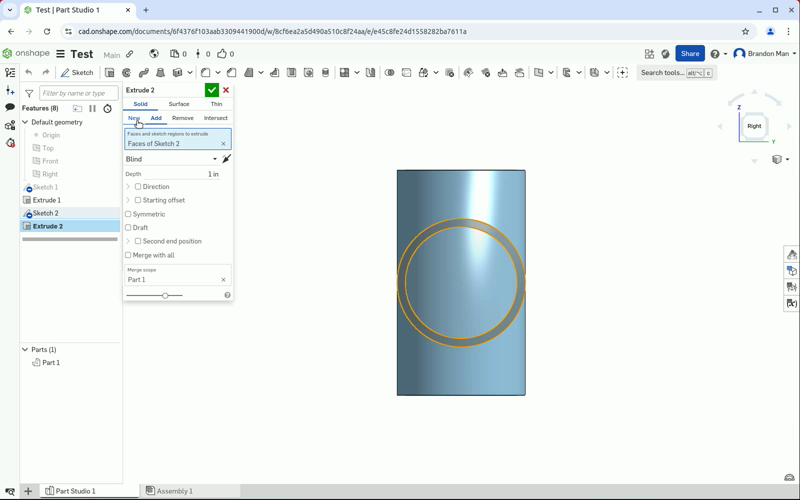
click(137, 120)
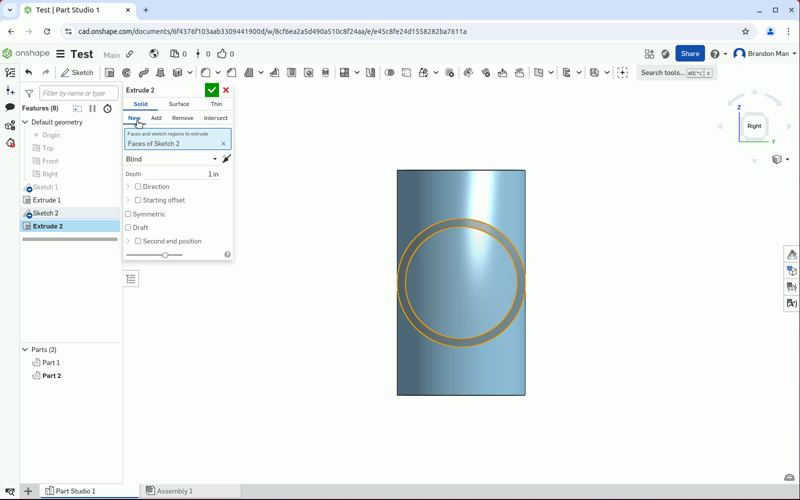
key(tab, 4)
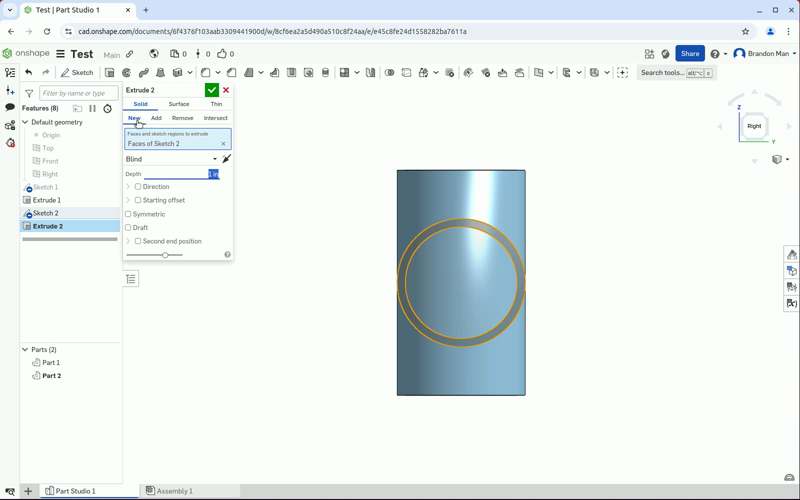
text(23.108)
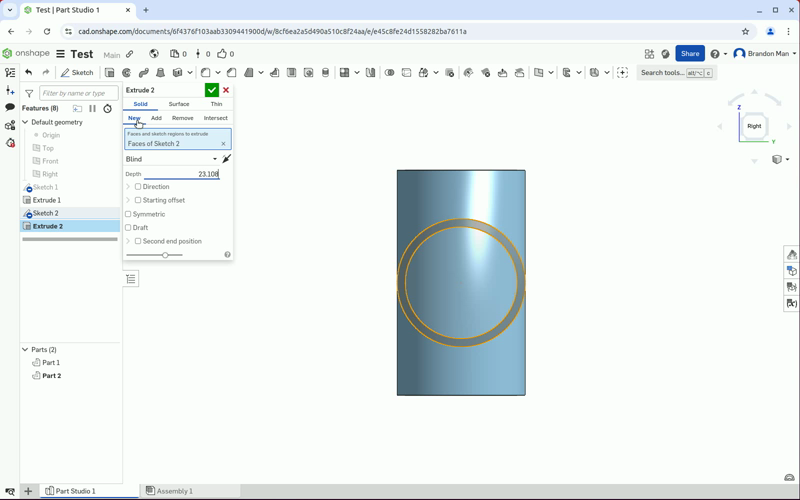
key(enter)
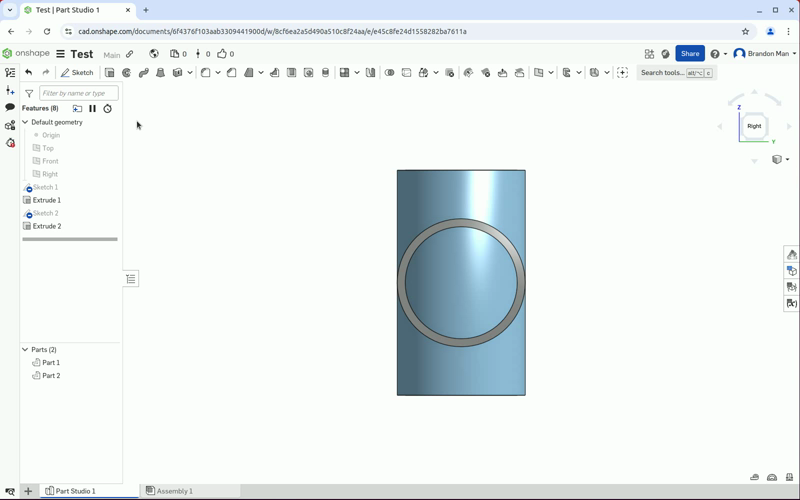
key(shift+h)
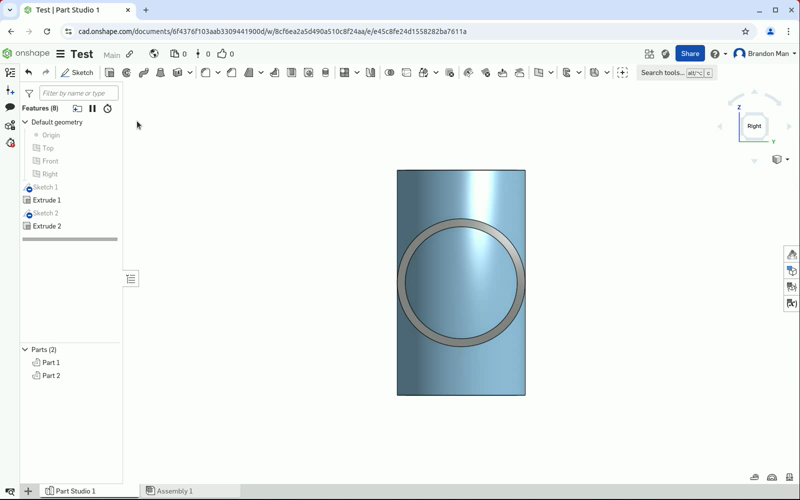
key(shift+h)
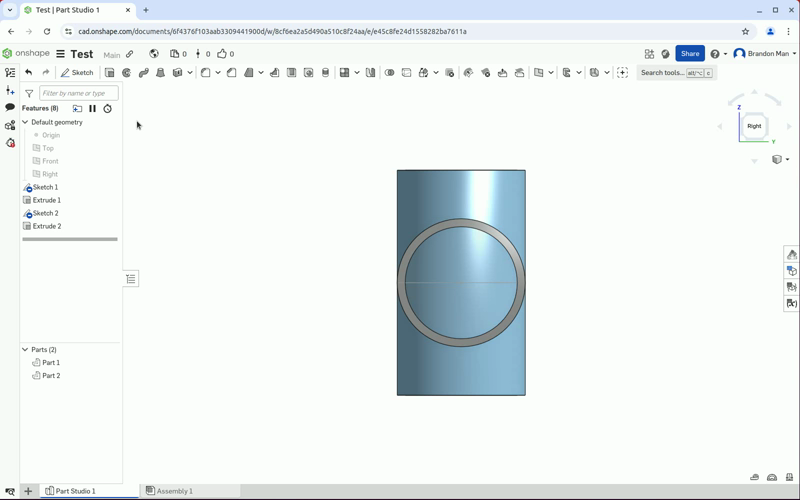
key(shift+7)
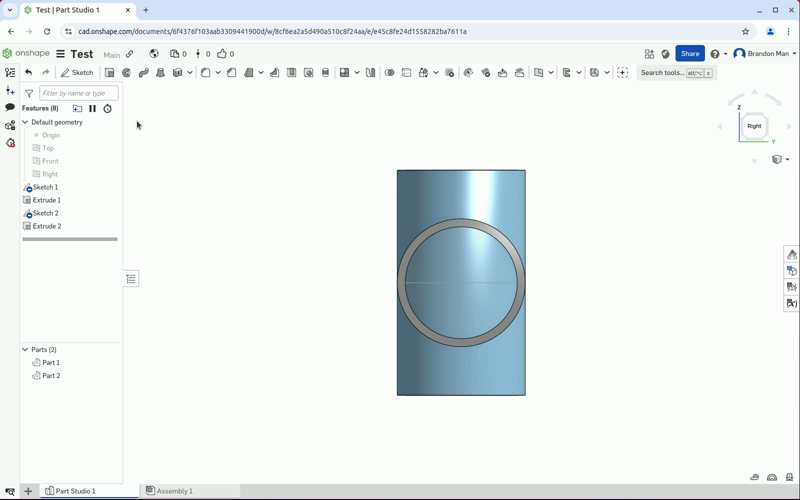
key(right, 2)
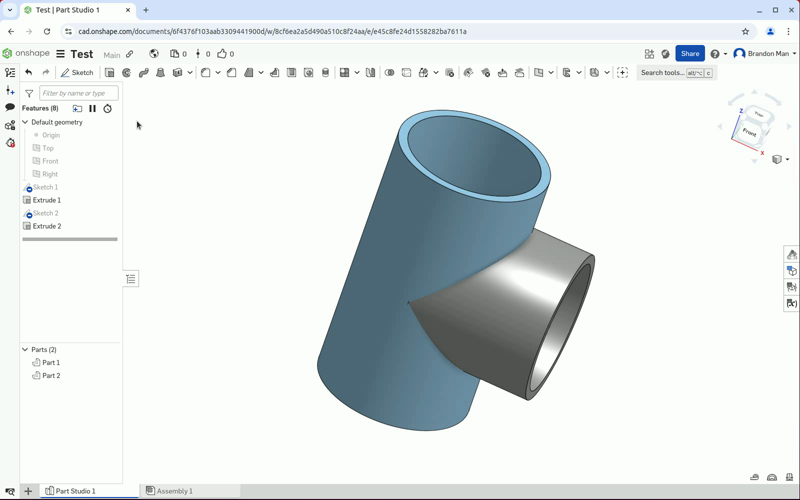
key(down, 2)
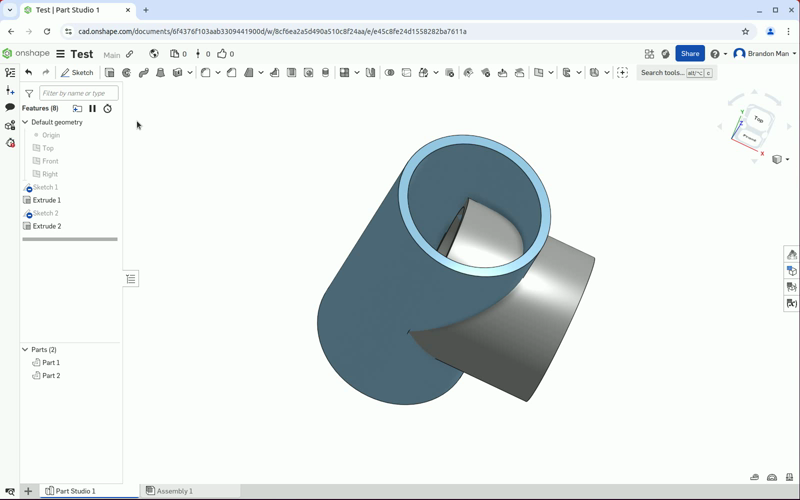
key(up, 2)
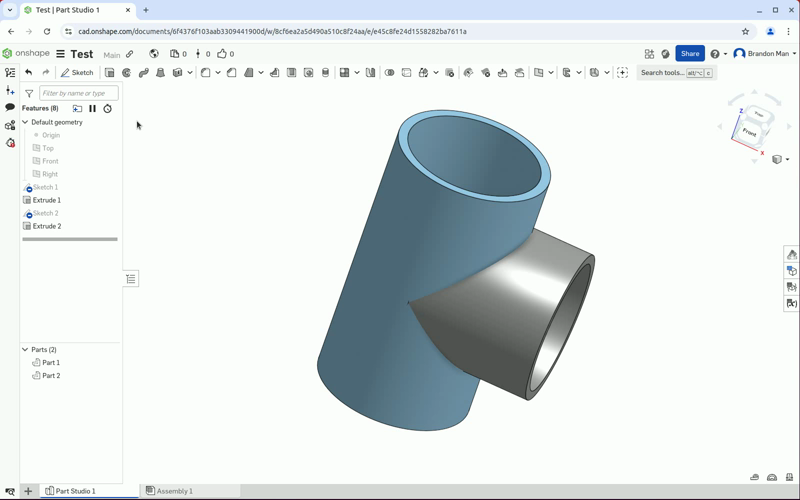
key(left, 2)
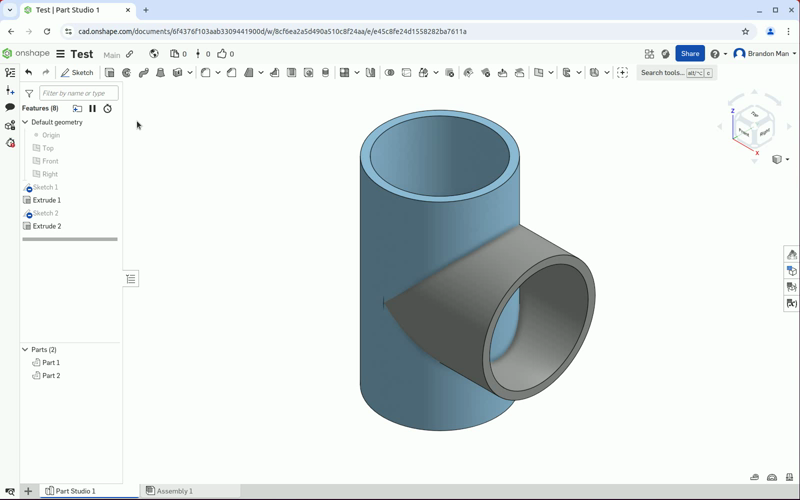
mouse_move(73, 189)
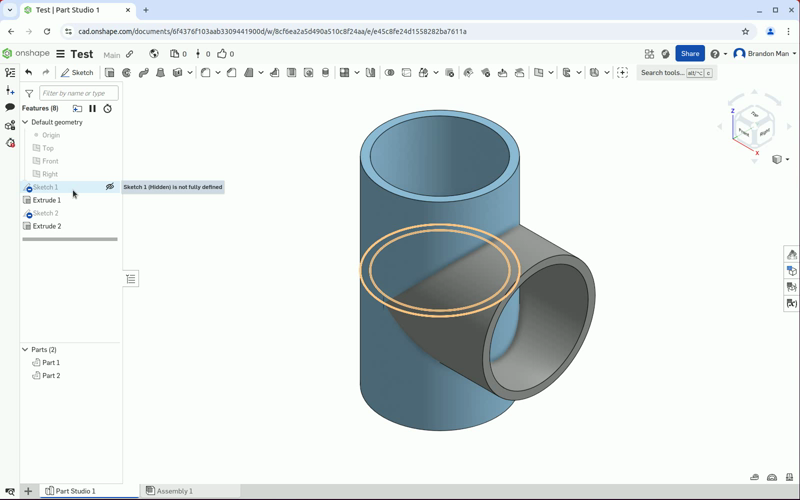
click(73, 189)